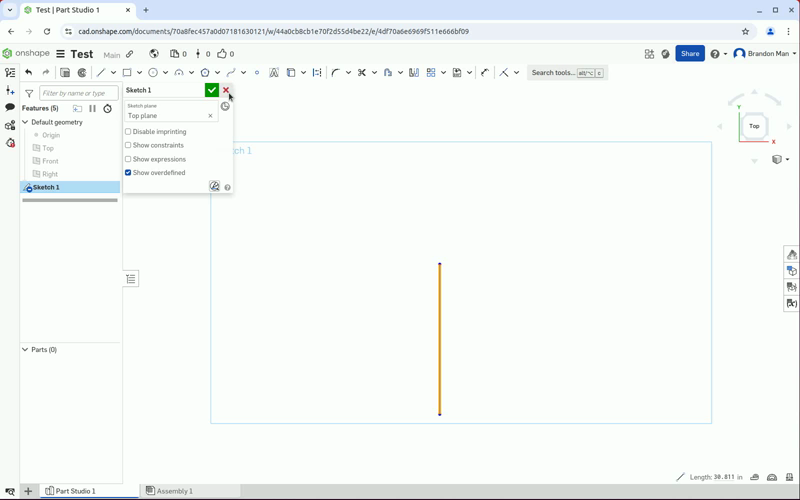
key(shift+h)
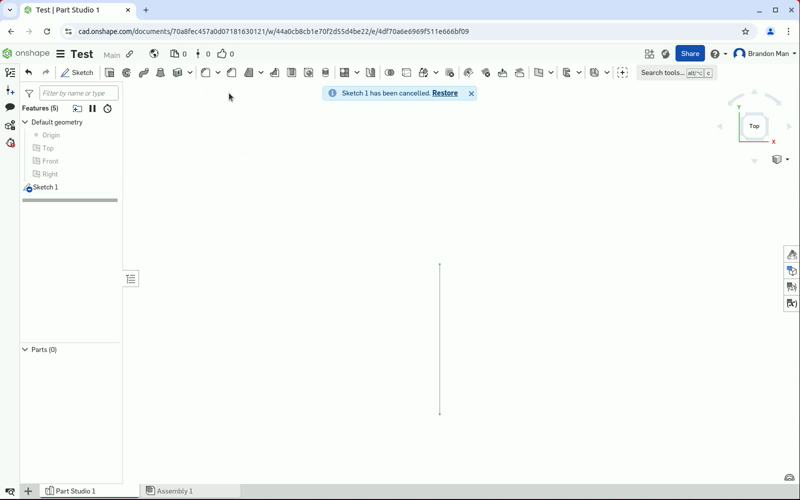
key(shift+s)
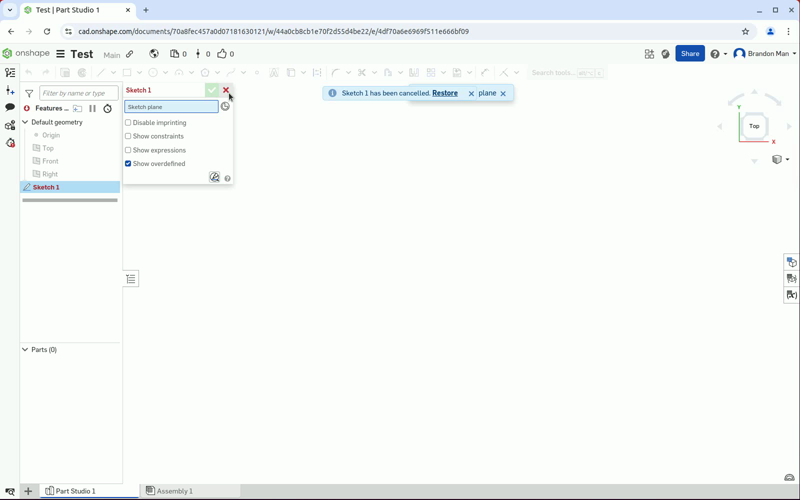
mouse_move(73, 150)
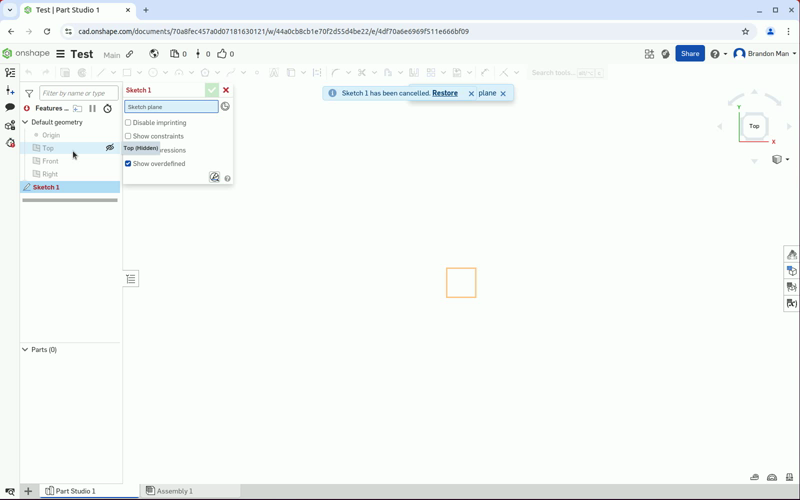
click(73, 150)
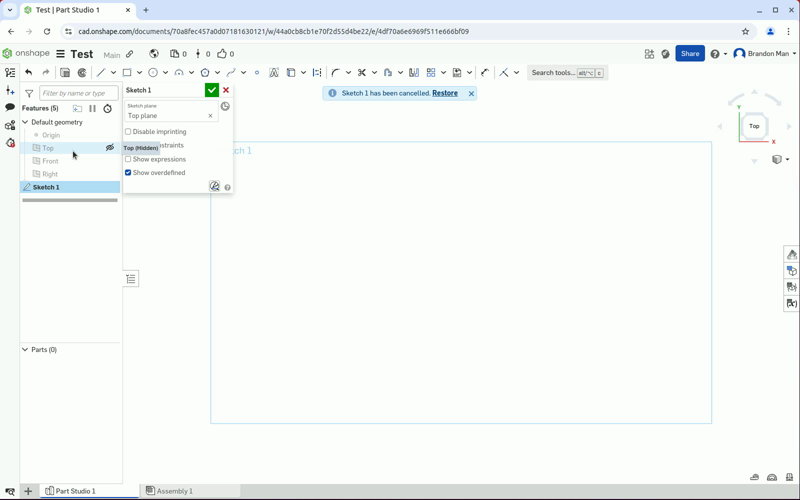
mouse_move(73, 352)
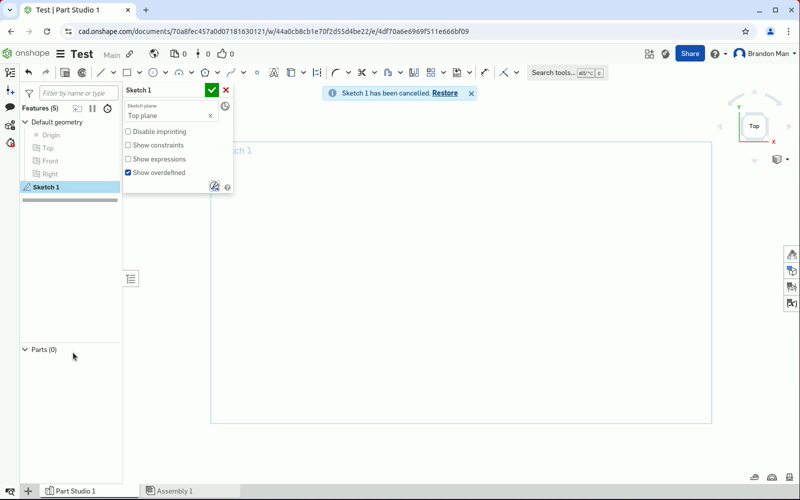
key(y)
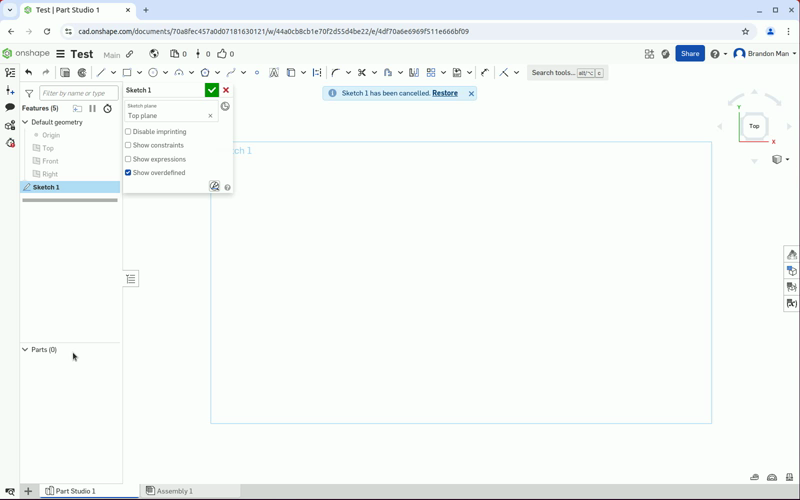
key(l)
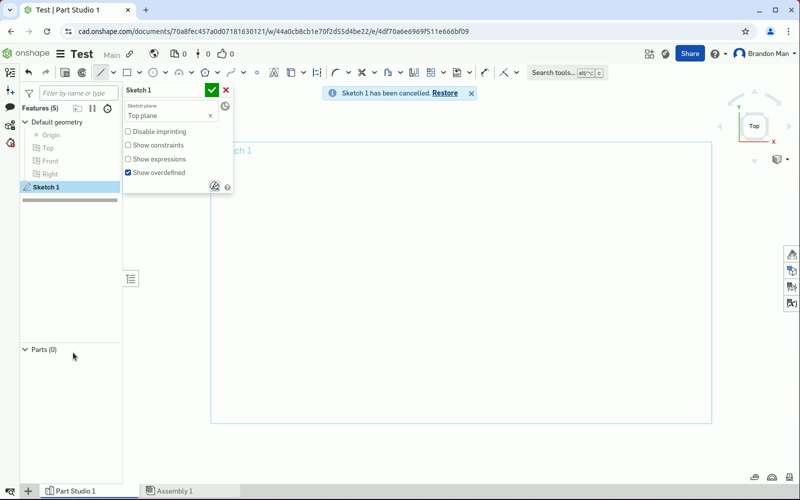
key_down(shift)
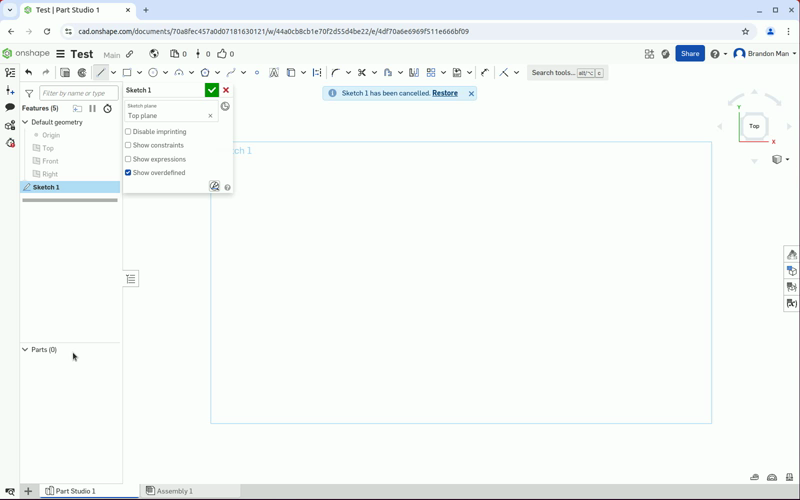
mouse_move(418, 305)
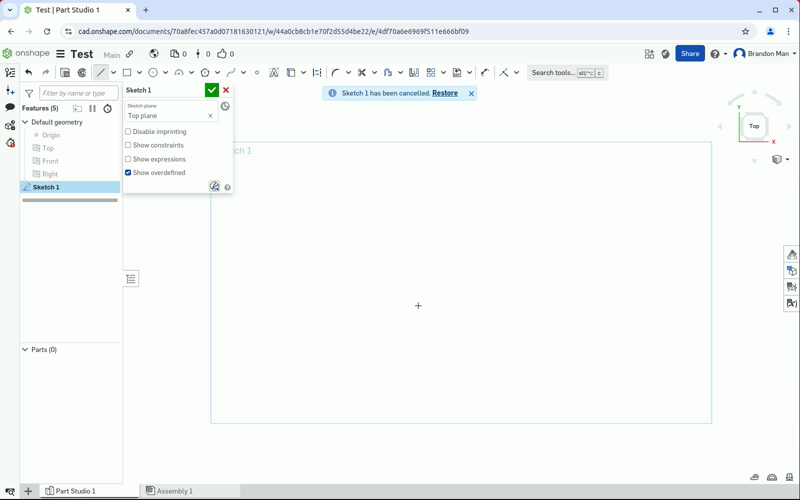
click(418, 305)
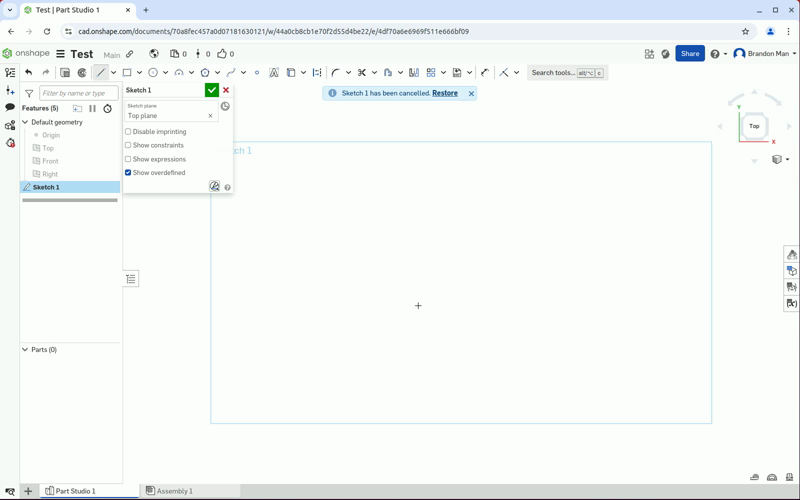
key_up(shift)
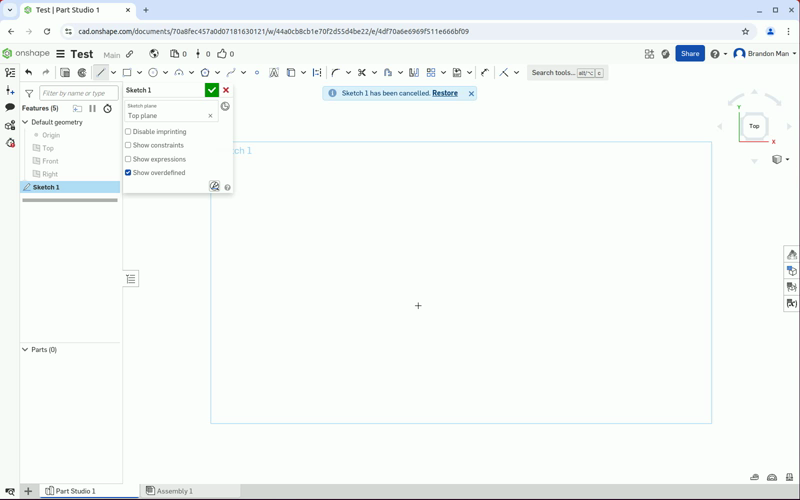
key_down(shift)
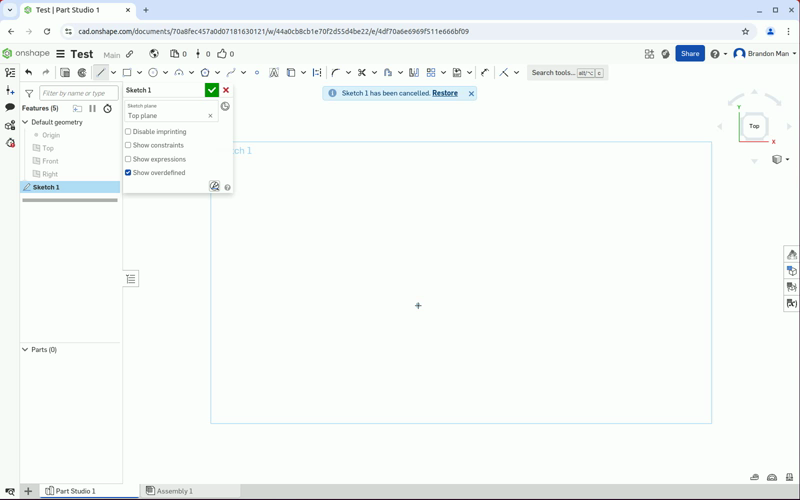
mouse_move(531, 305)
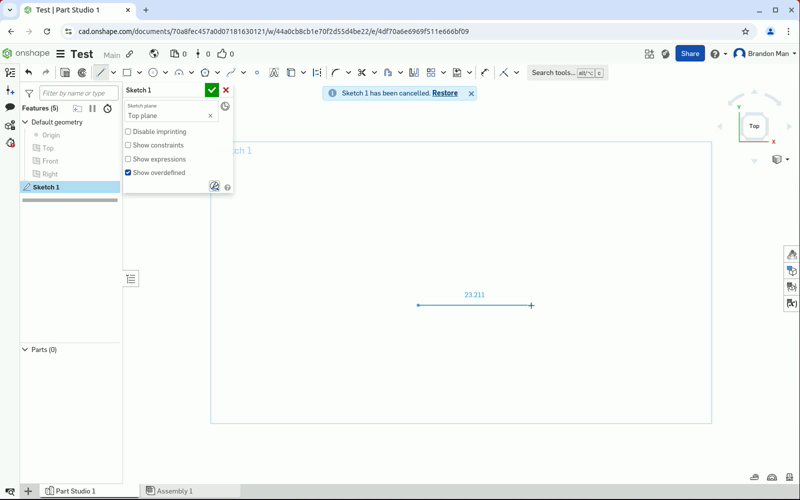
click(531, 305)
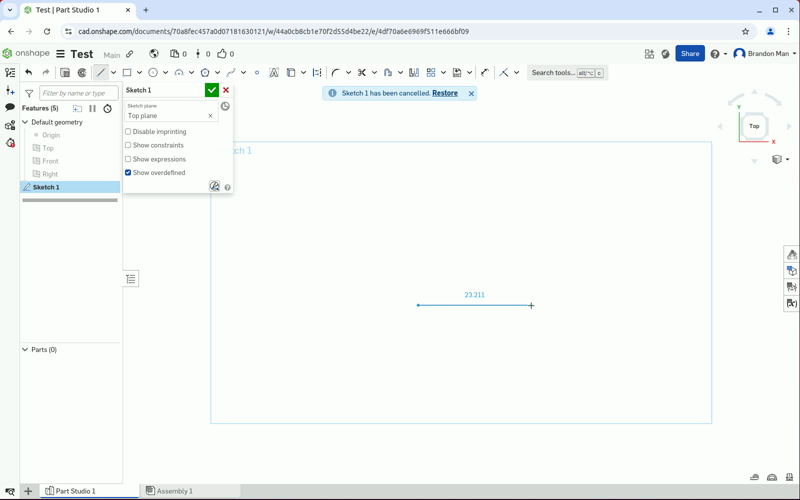
key_up(shift)
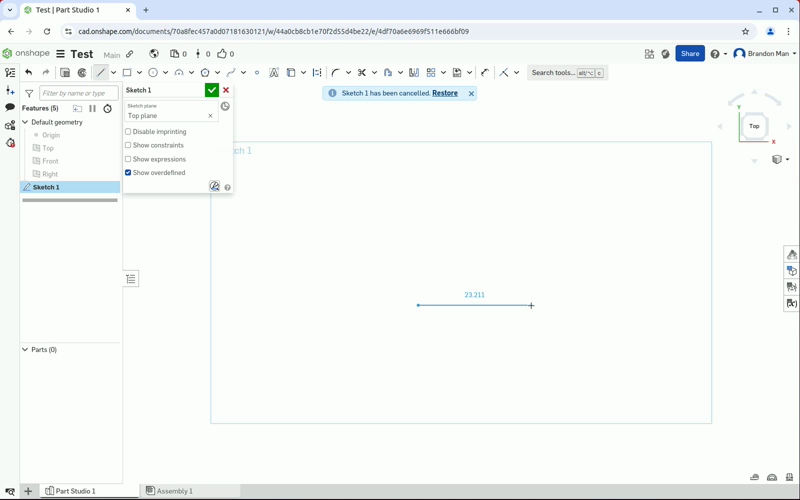
key_down(shift)
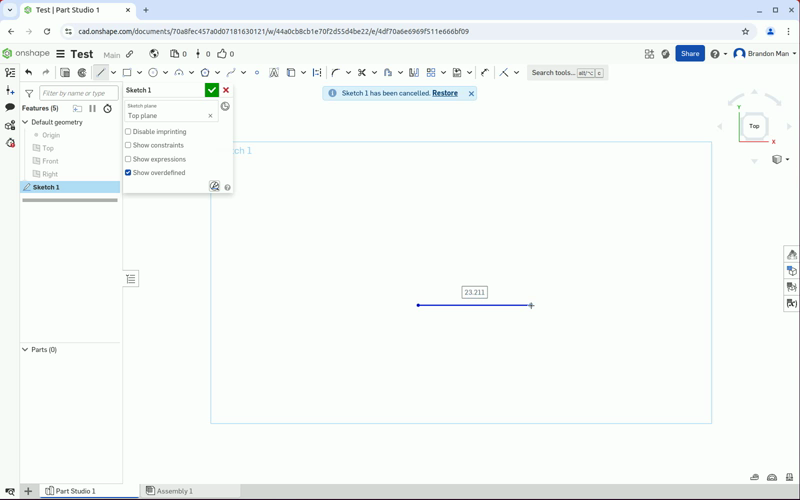
mouse_move(531, 192)
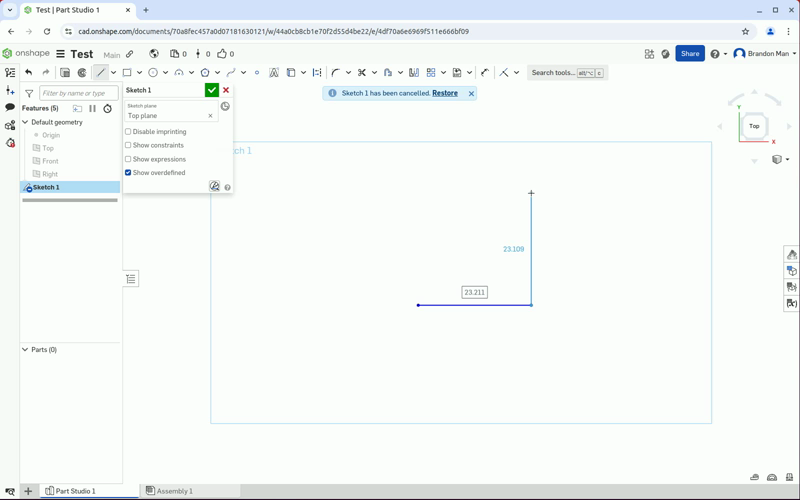
click(531, 192)
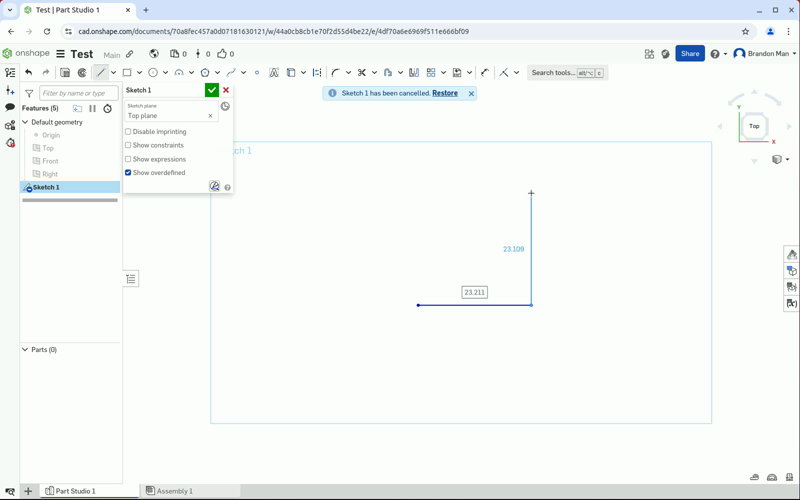
key_up(shift)
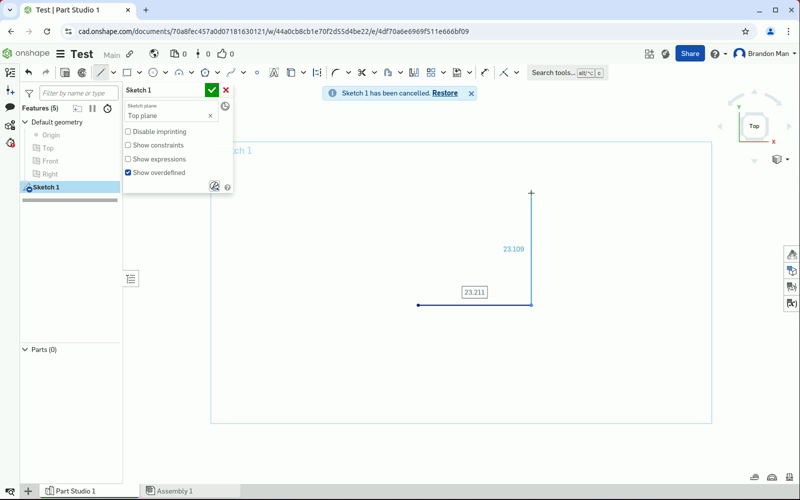
key_down(shift)
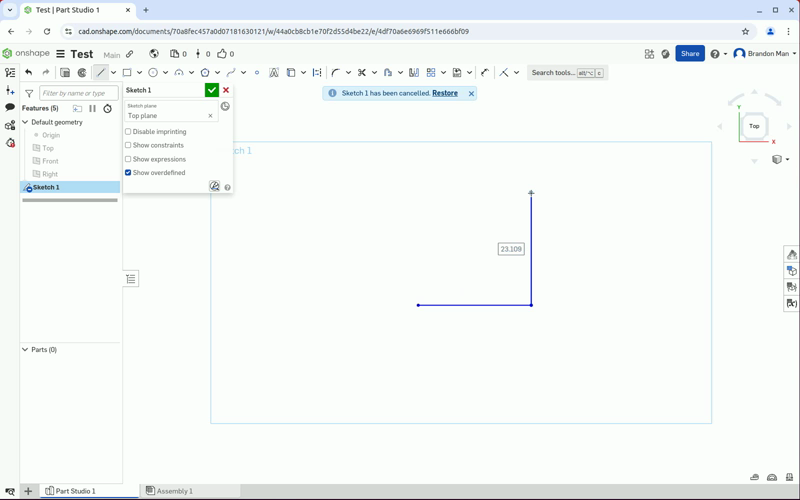
mouse_move(418, 192)
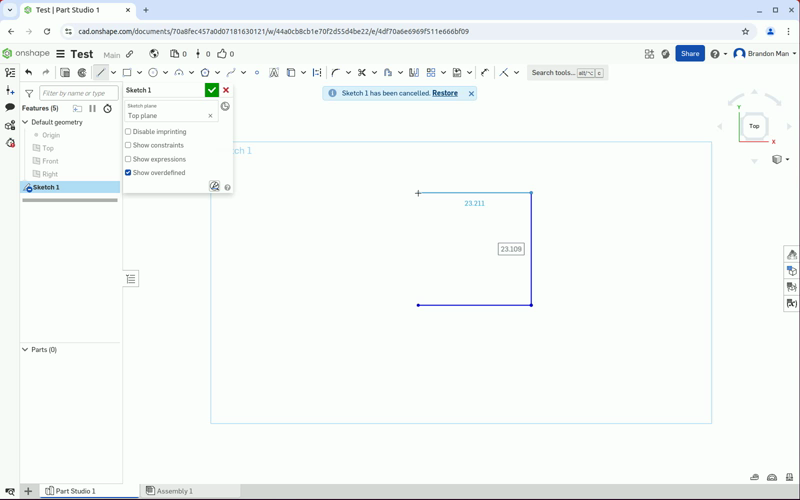
click(418, 192)
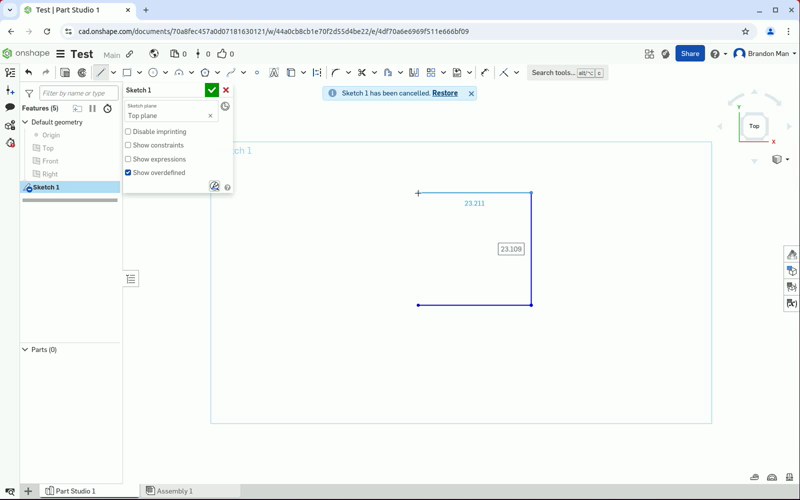
key_up(shift)
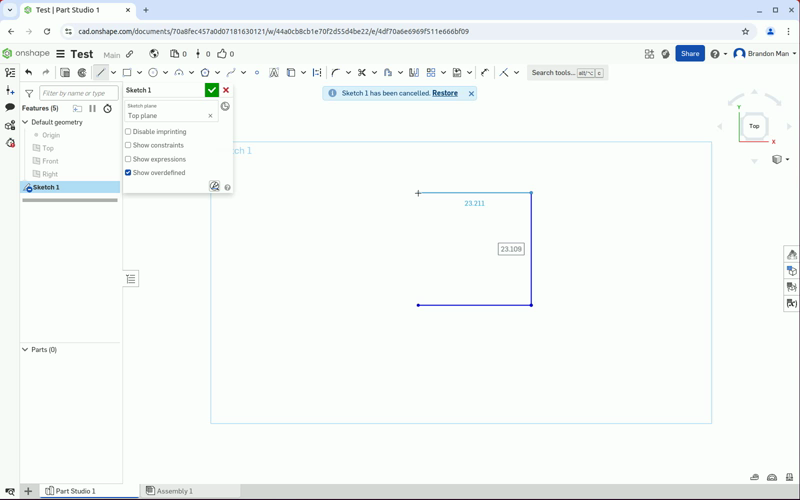
key_down(shift)
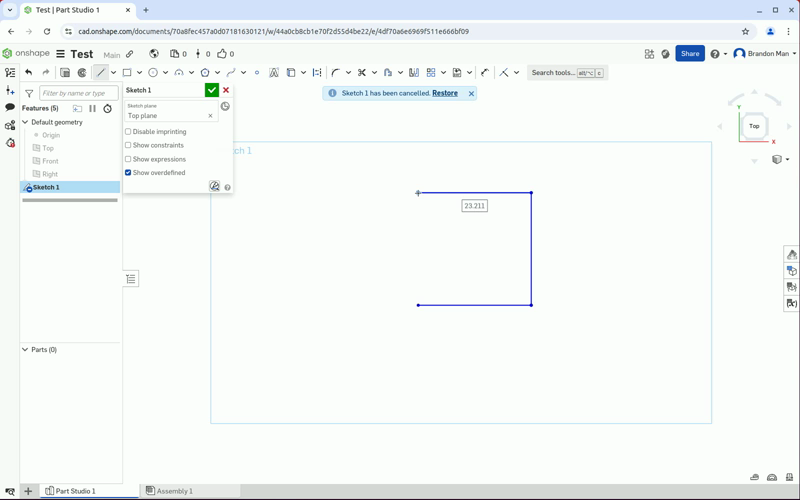
mouse_move(418, 305)
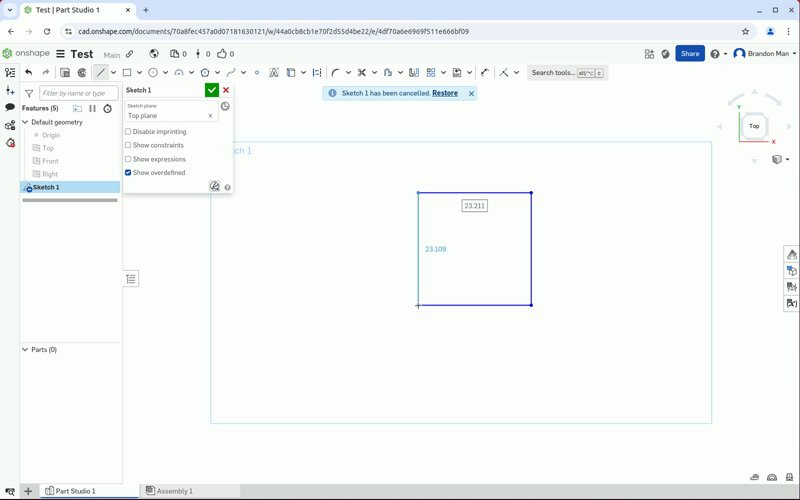
key_up(shift)
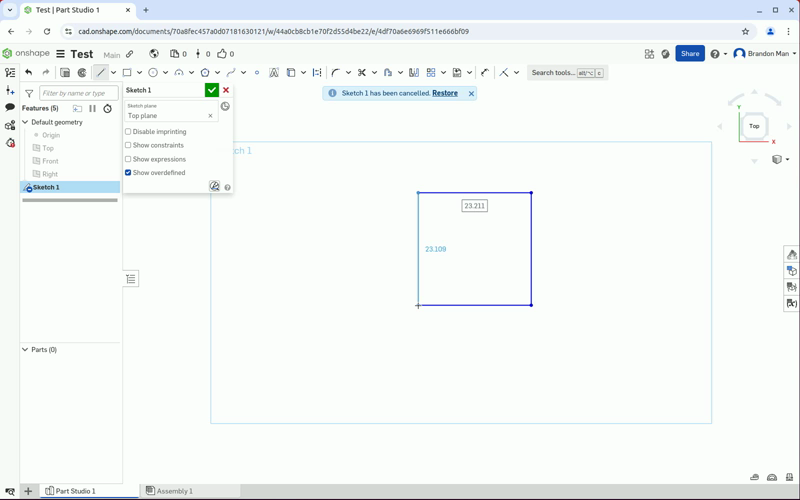
click(418, 305)
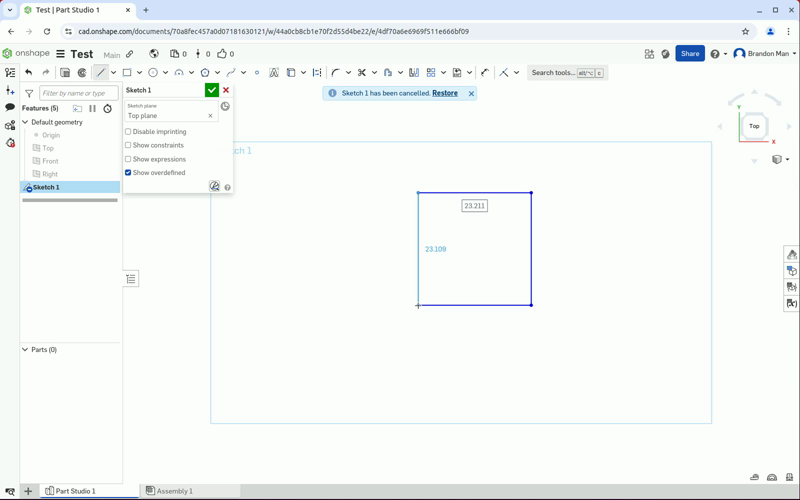
key(esc)
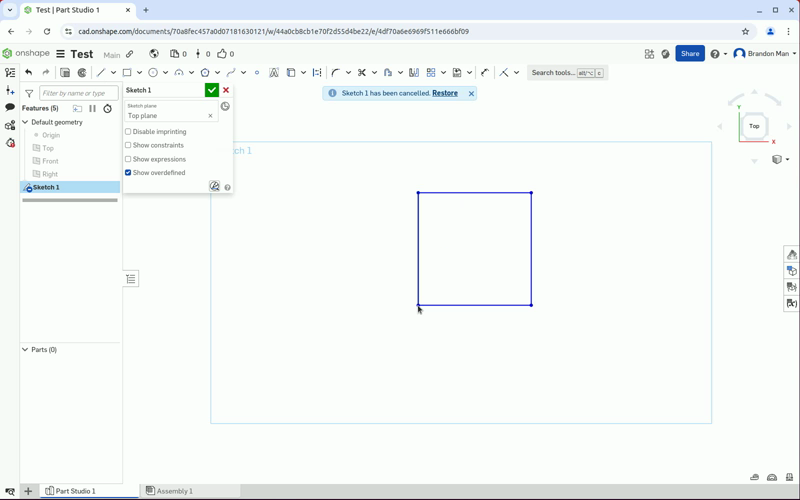
mouse_move(451, 249)
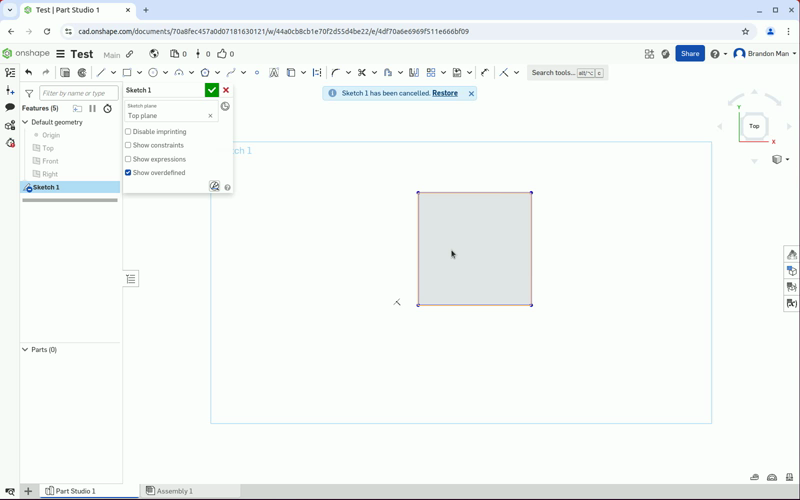
click(451, 249)
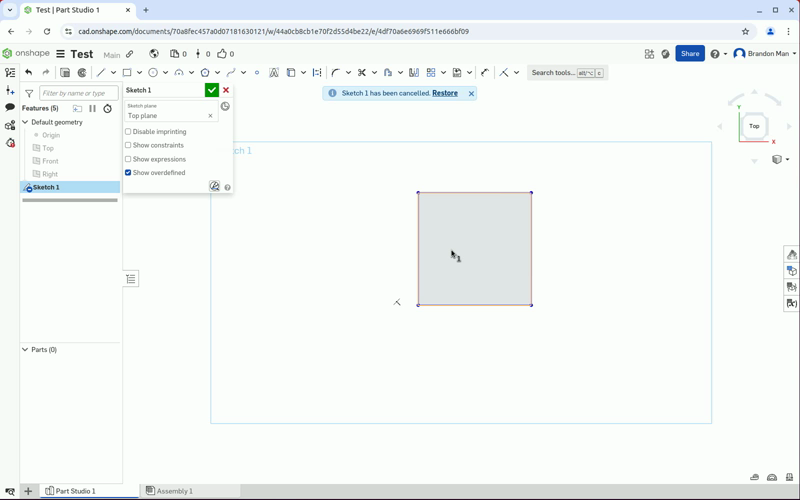
mouse_move(73, 352)
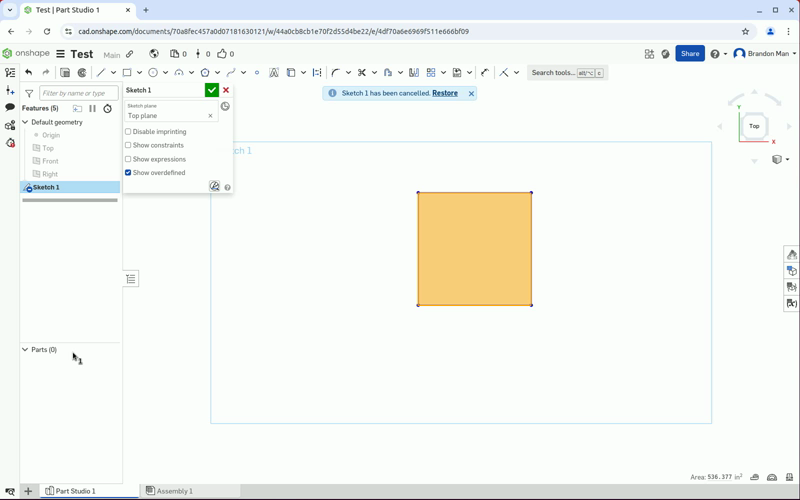
key(shift+y)
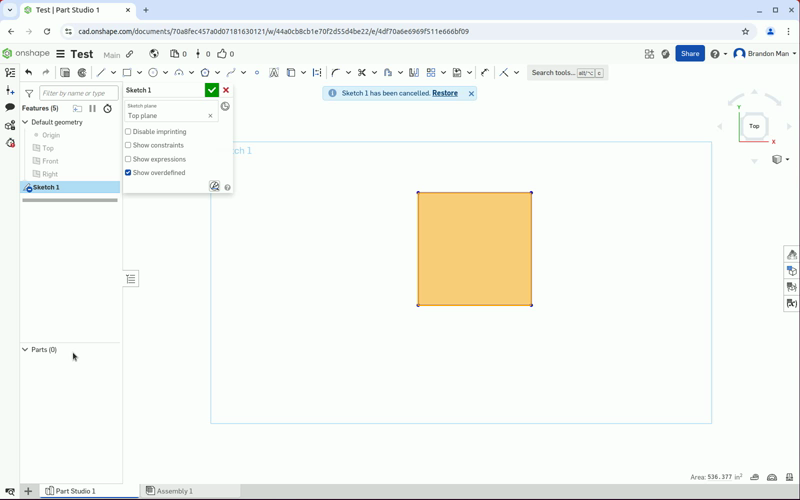
key(shift+e)
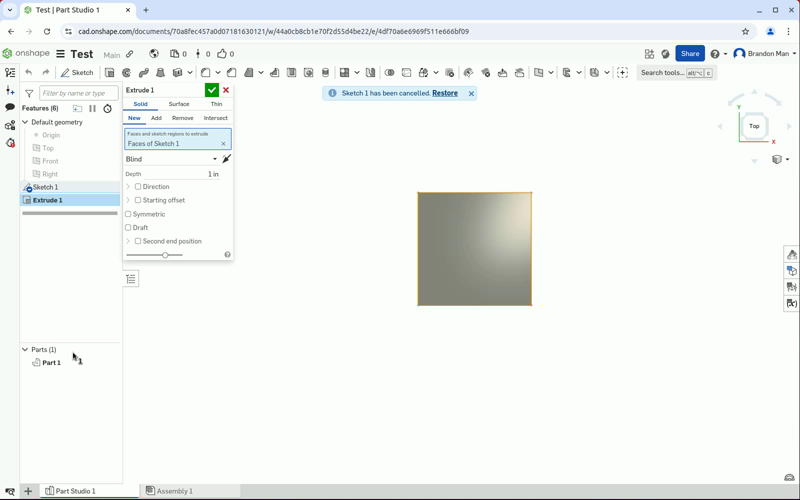
mouse_move(143, 106)
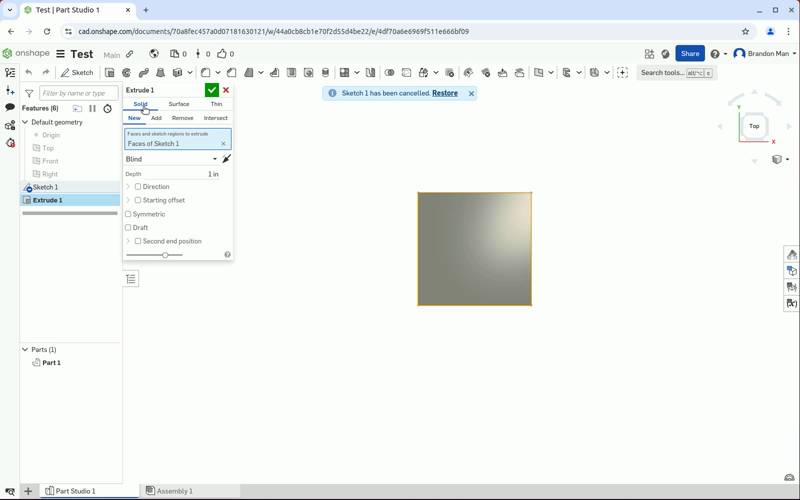
click(143, 106)
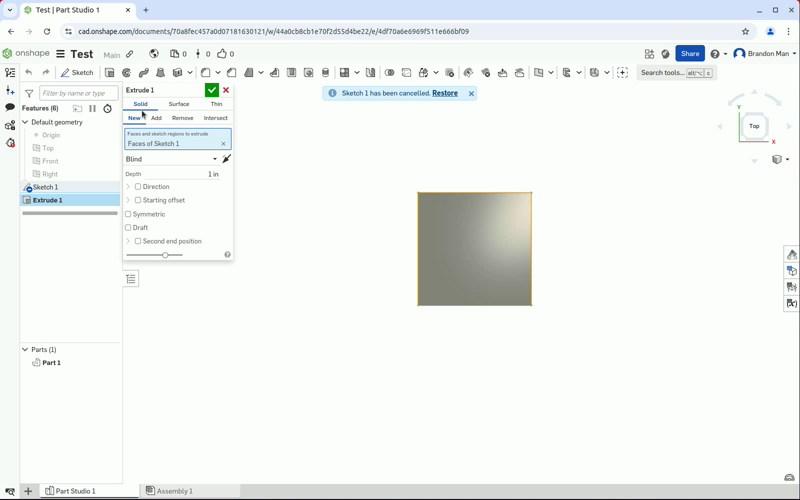
mouse_move(137, 120)
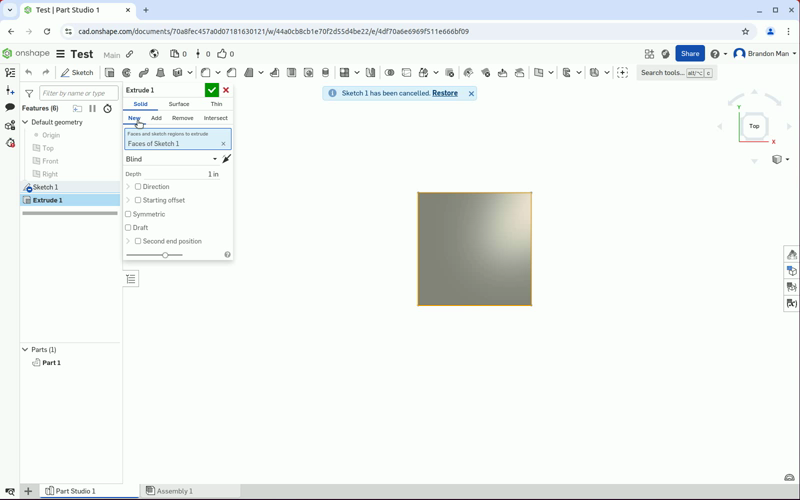
click(137, 120)
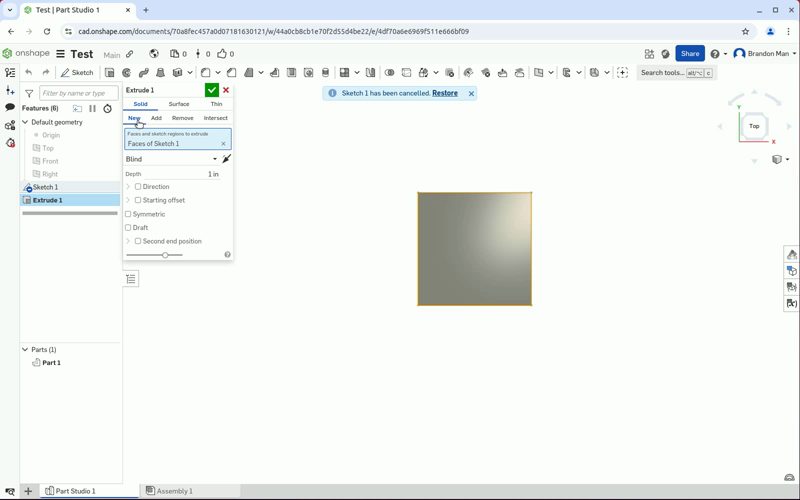
key(tab, 4)
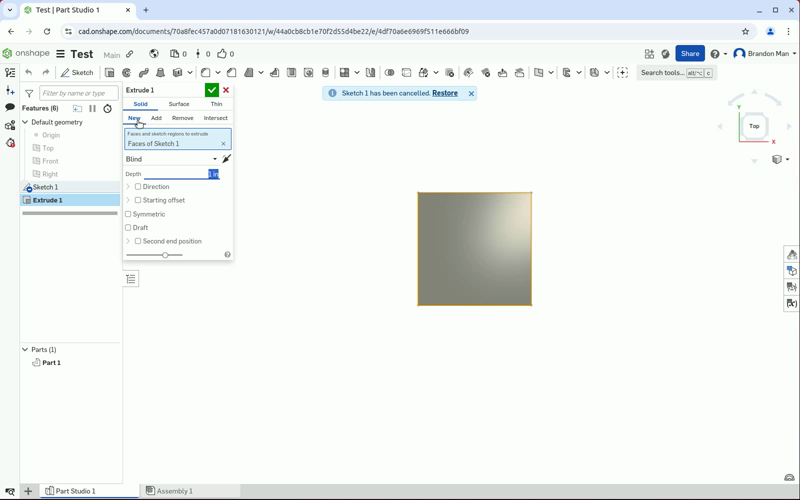
text(23.108)
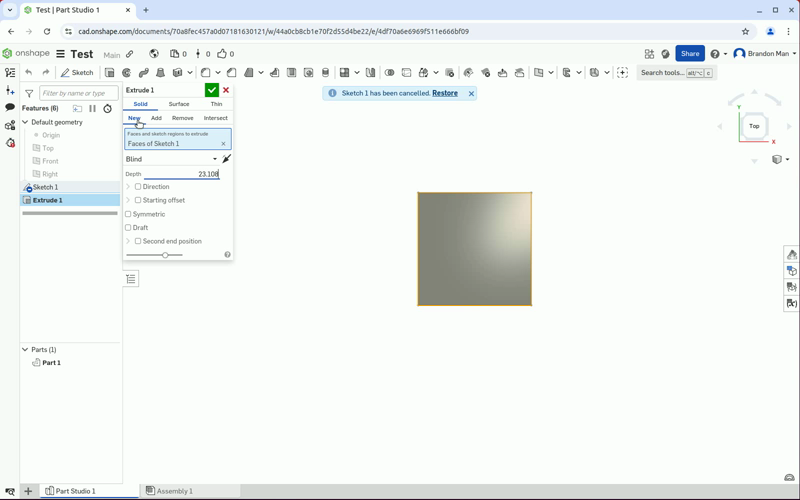
key(enter)
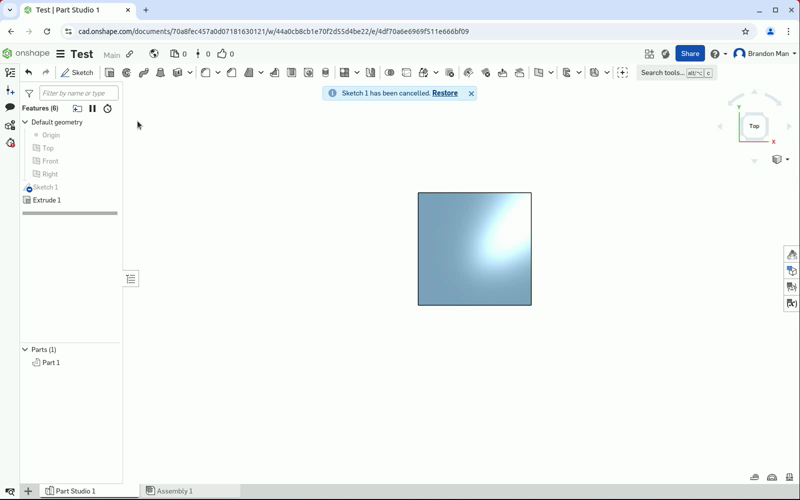
key(shift+h)
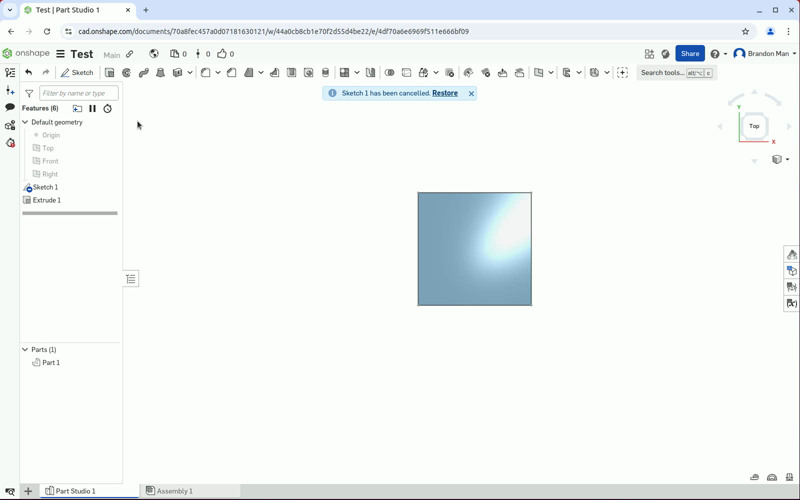
key(shift+h)
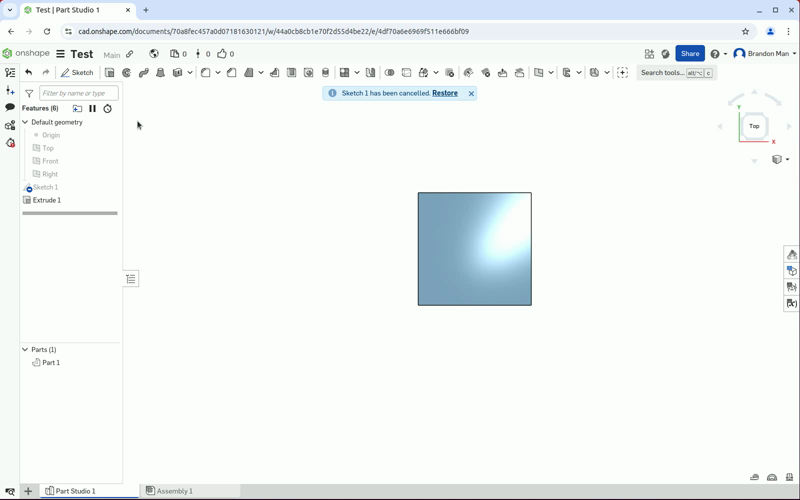
mouse_move(73, 189)
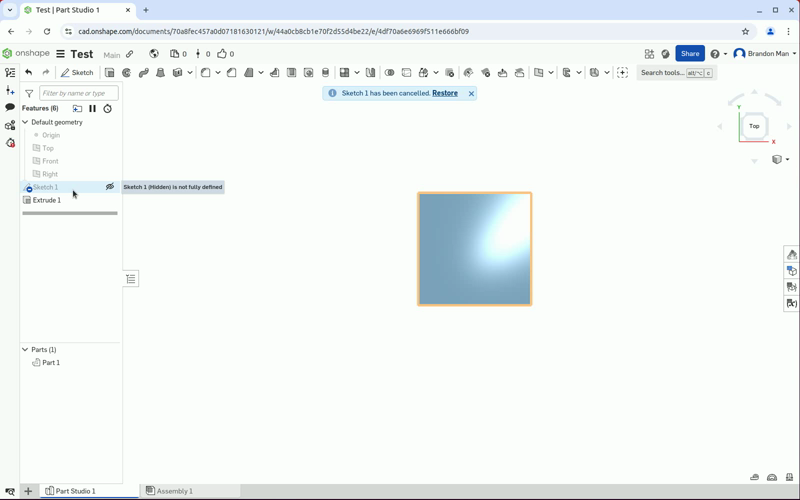
click(73, 189)
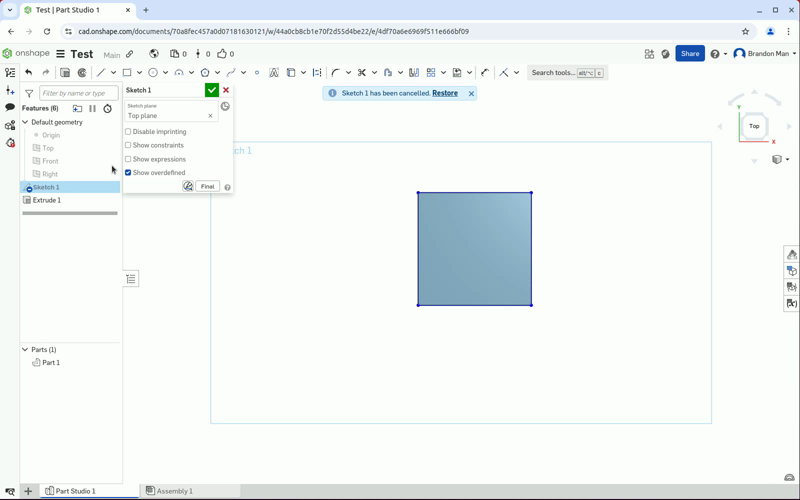
mouse_move(229, 92)
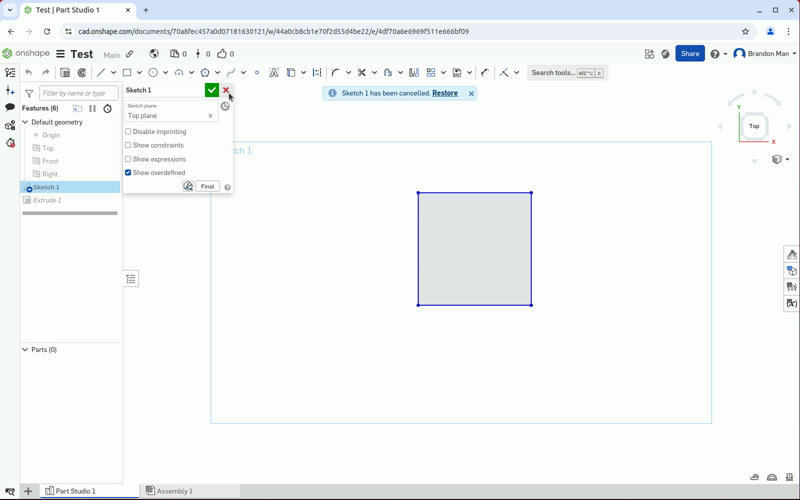
click(229, 92)
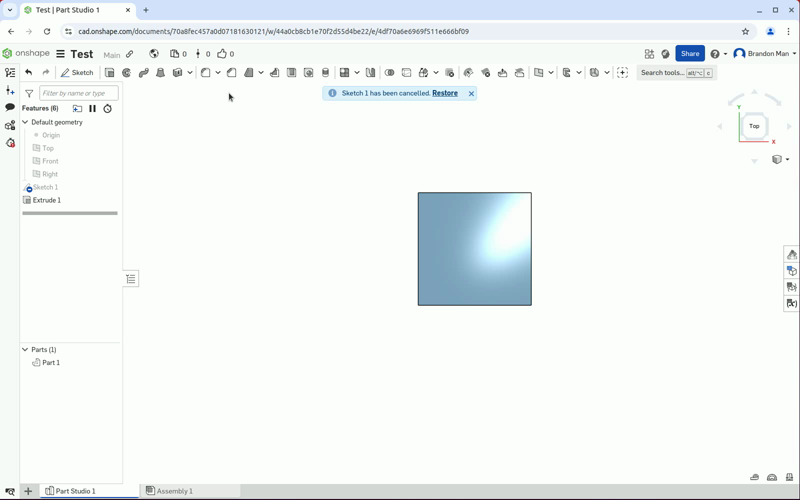
mouse_move(73, 352)
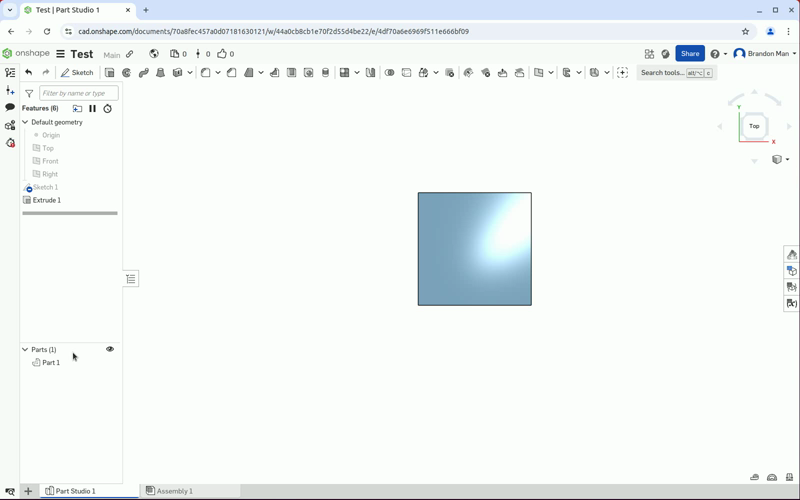
key(y)
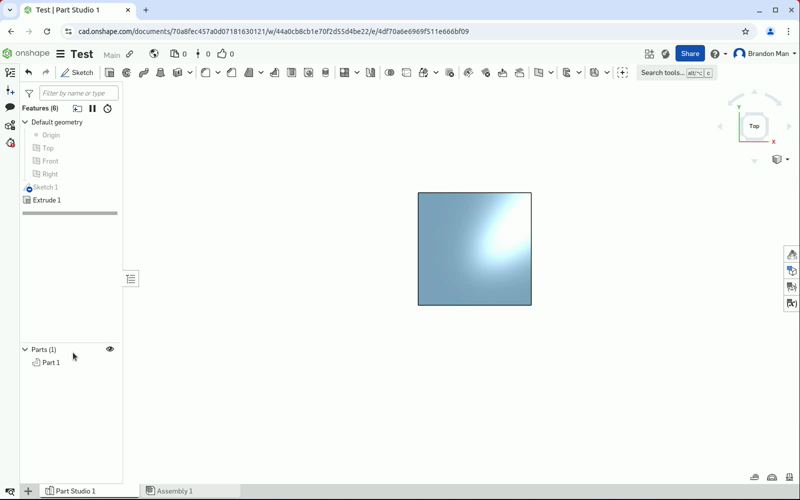
key(shift+p)
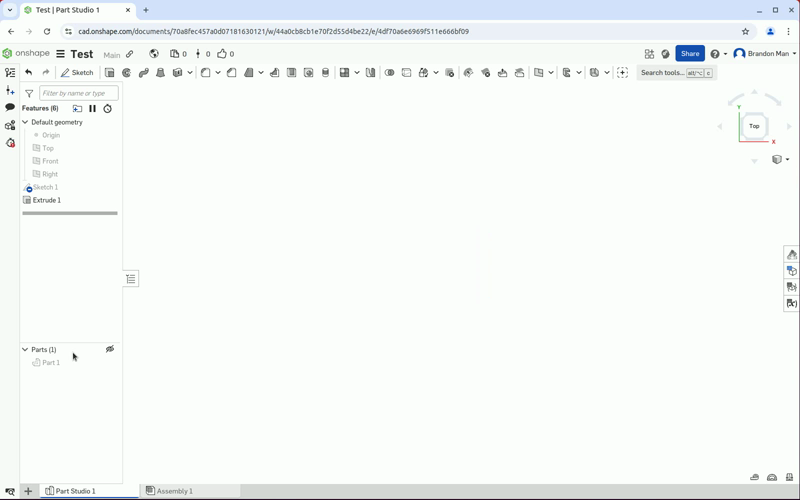
key(space)
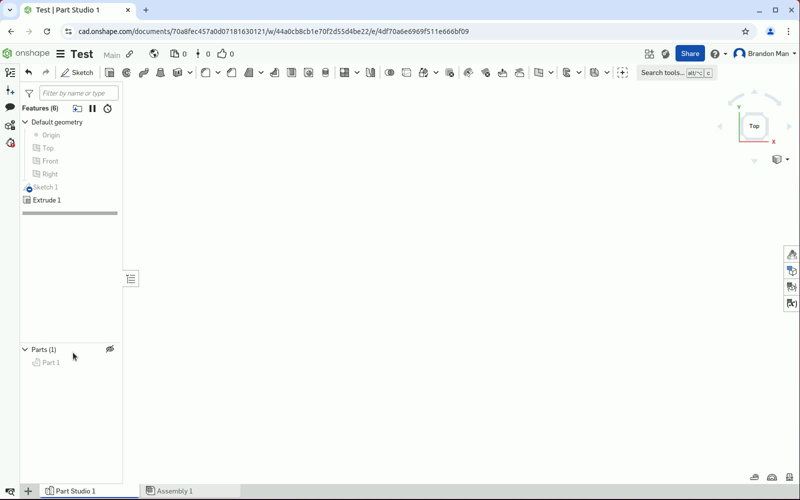
key_down(shift)
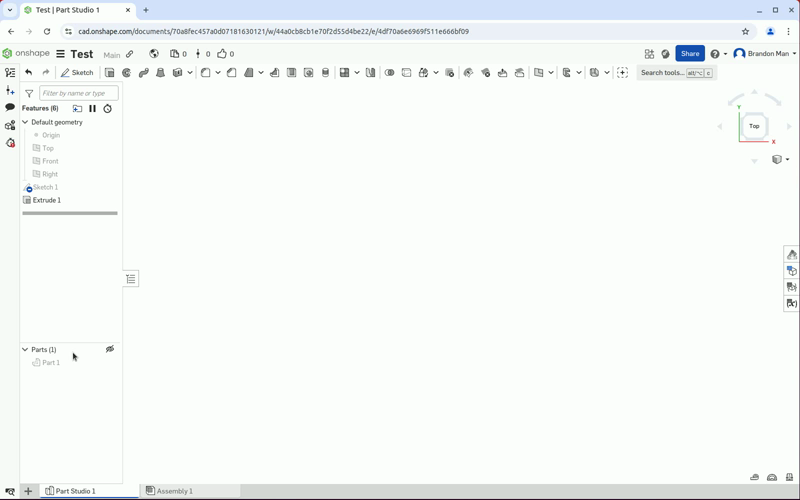
key(up)
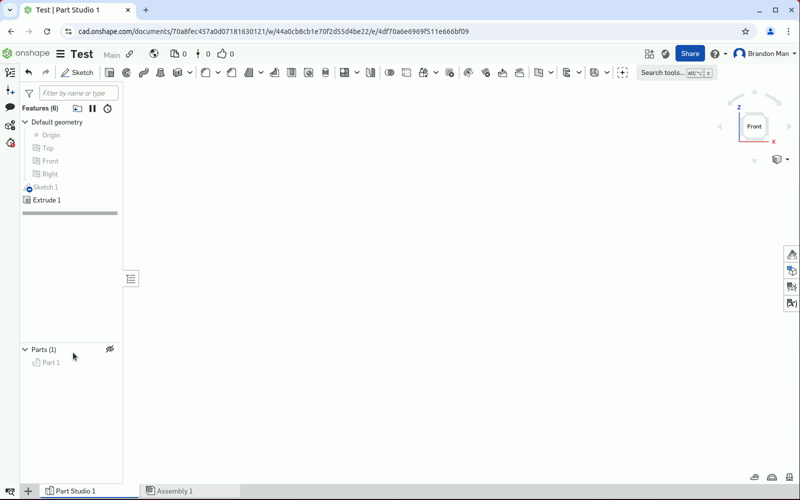
key_up(shift)
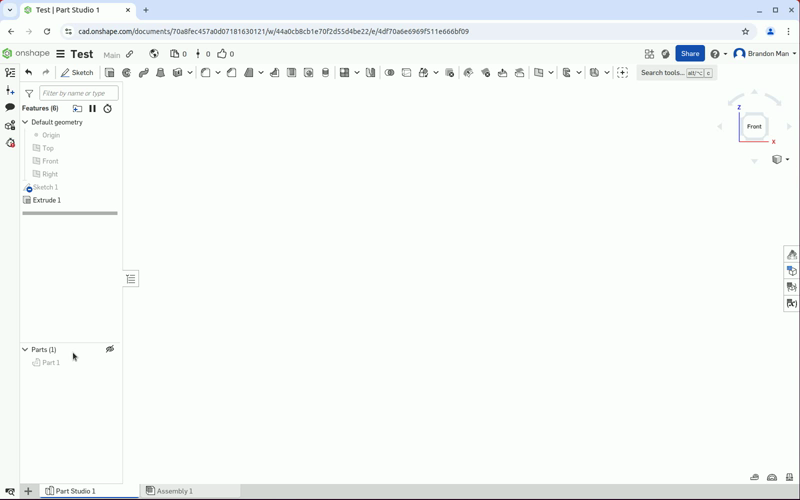
mouse_move(73, 352)
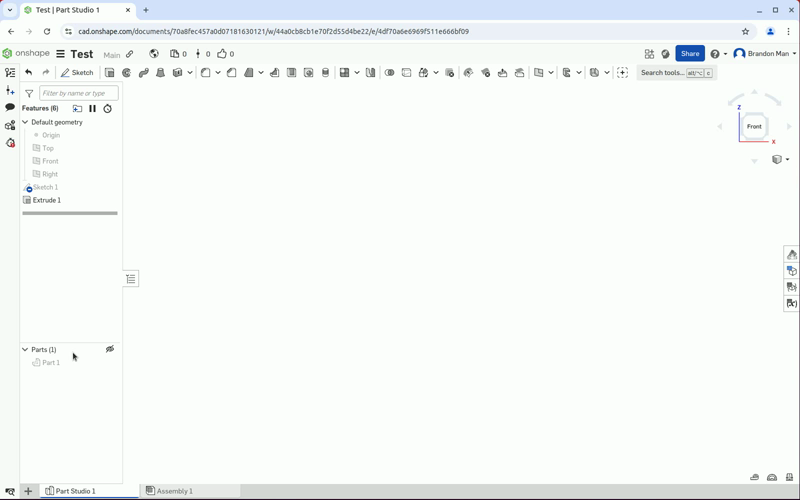
key(shift+y)
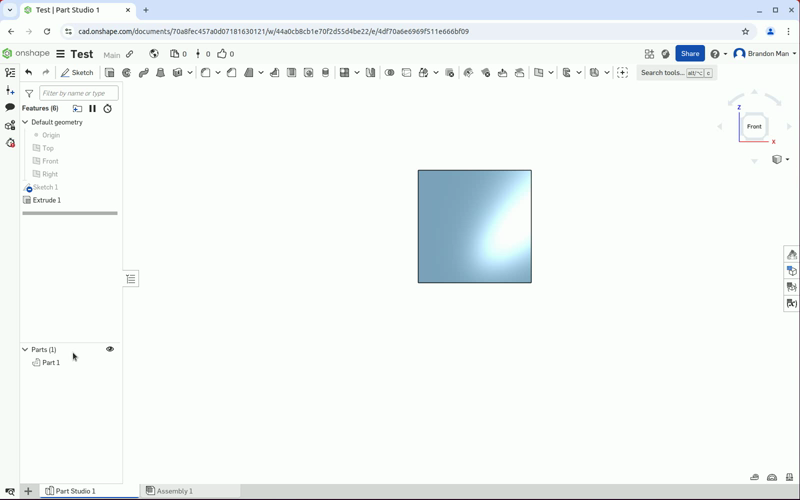
mouse_move(541, 75)
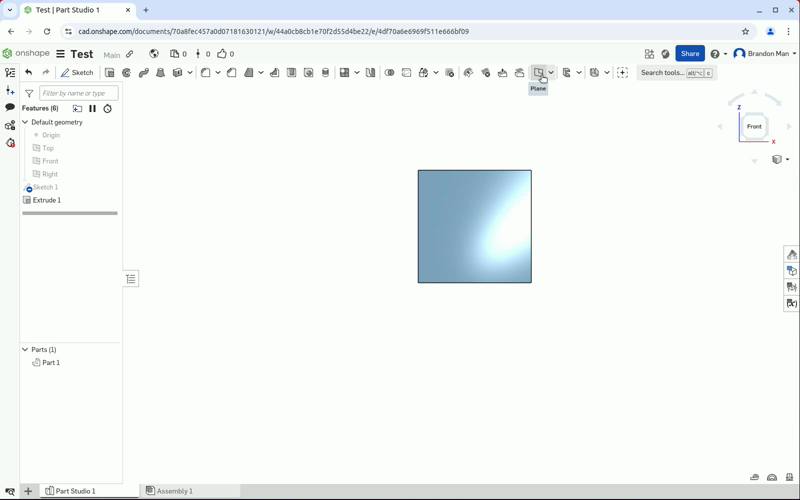
click(541, 75)
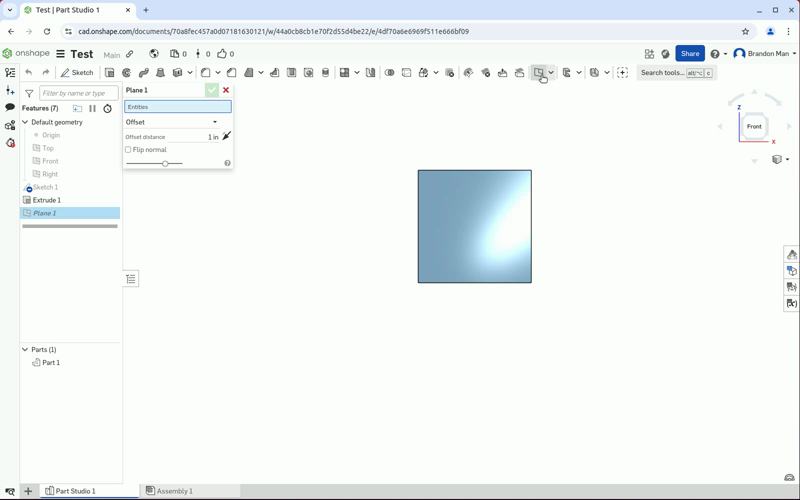
mouse_move(73, 163)
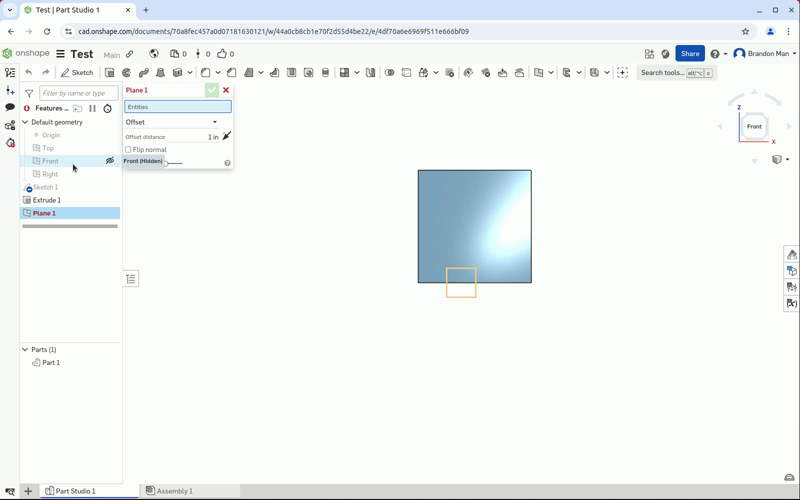
click(73, 163)
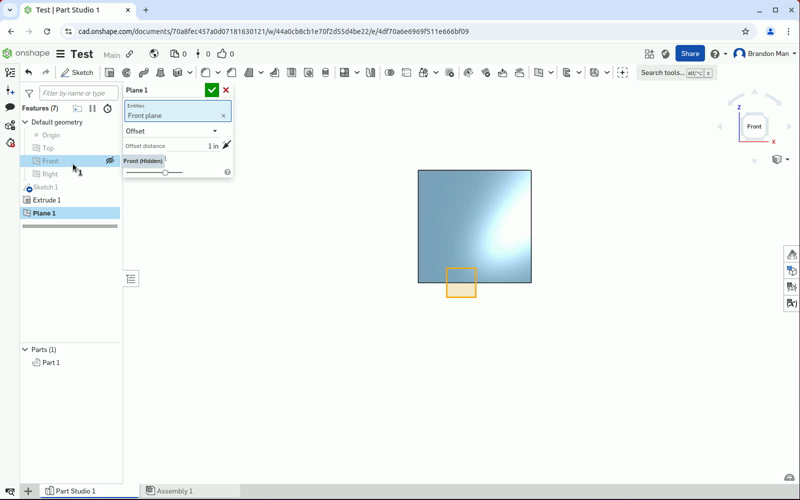
key(tab, 2)
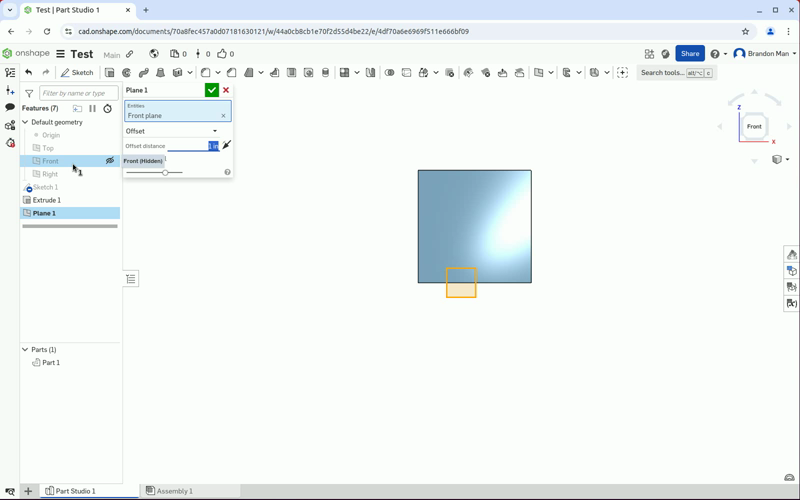
text(4.56)
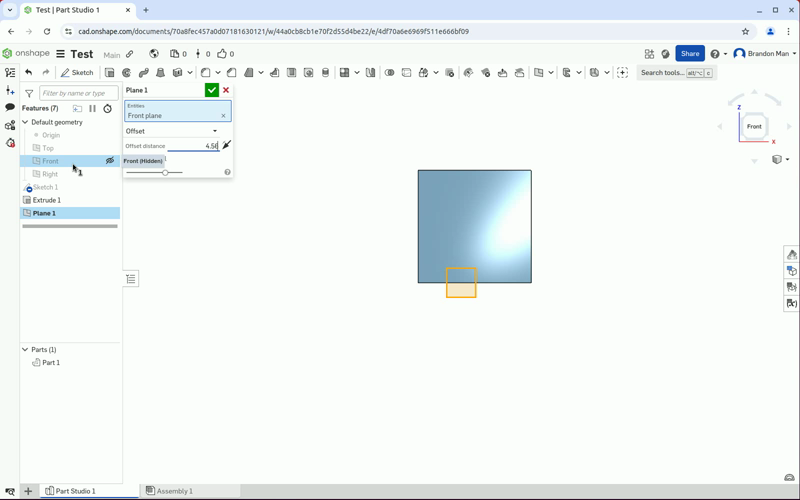
key(enter, 2)
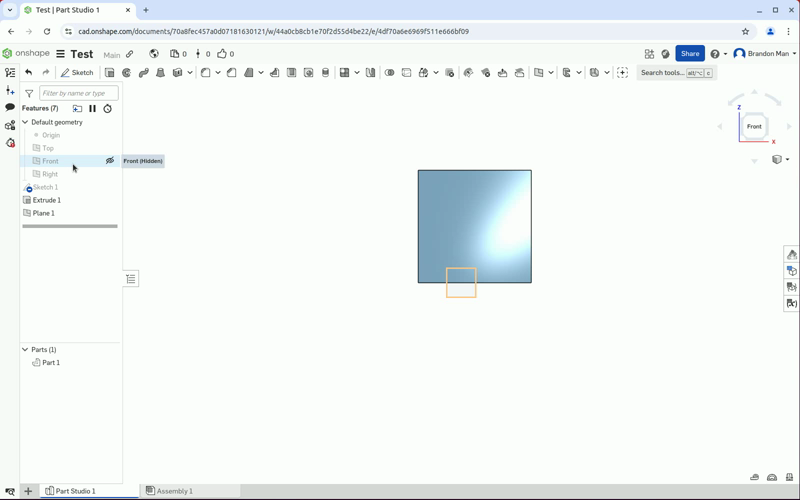
key(shift+s)
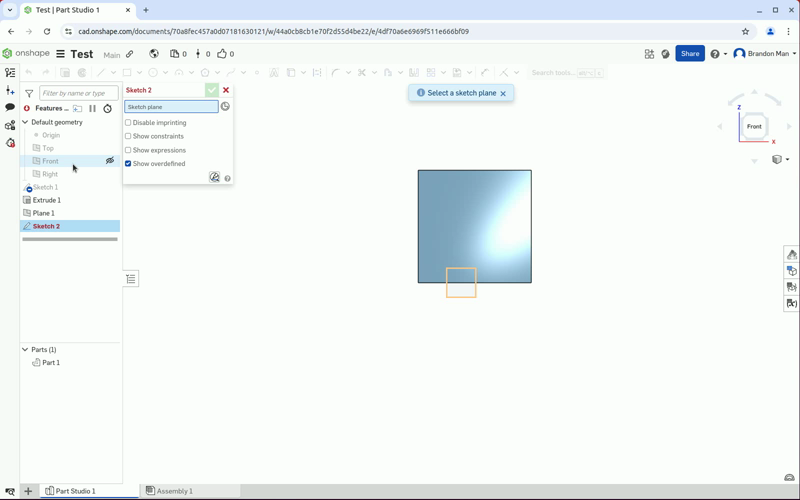
mouse_move(73, 215)
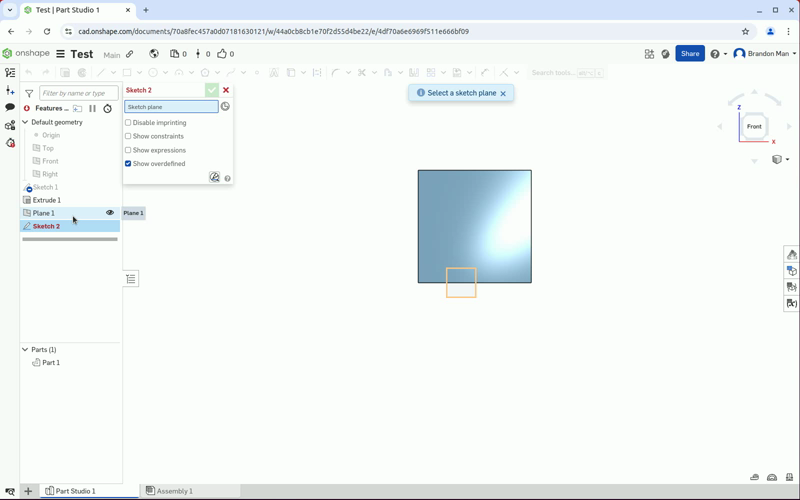
click(73, 215)
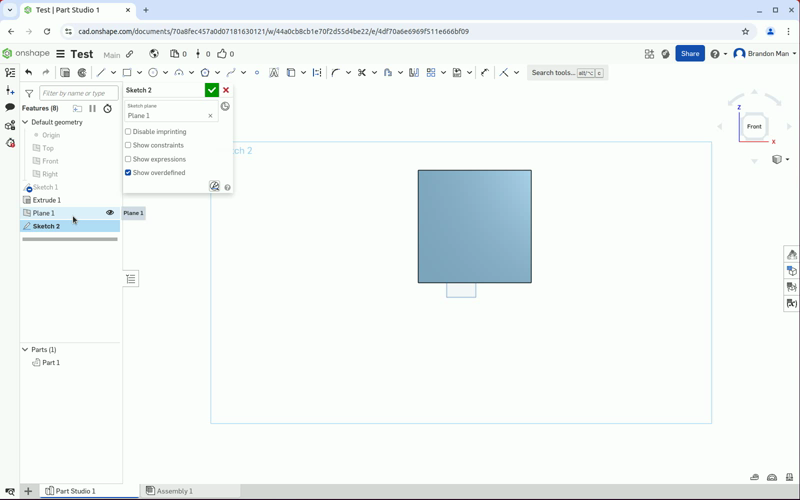
mouse_move(73, 352)
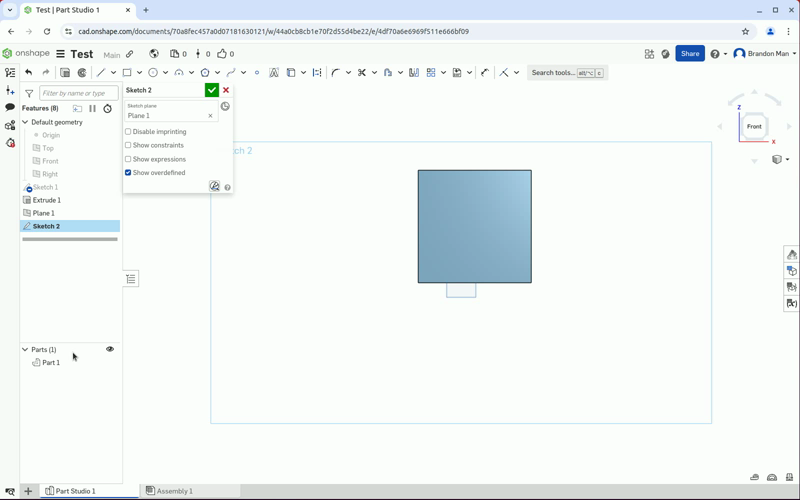
key(y)
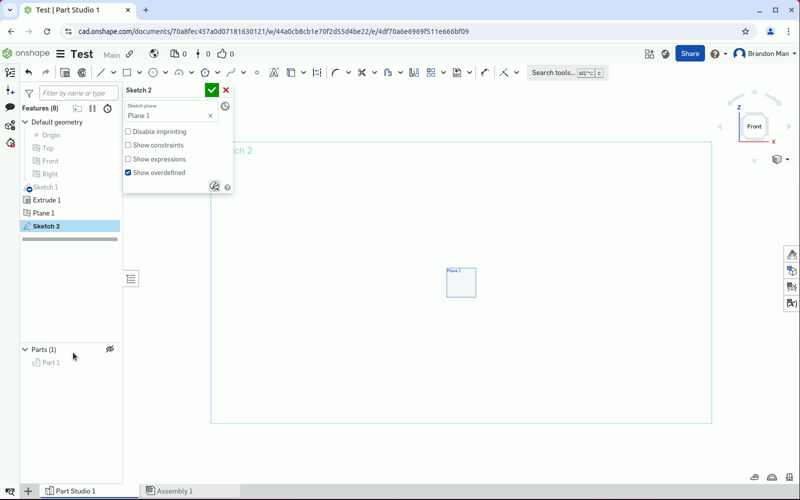
key(l)
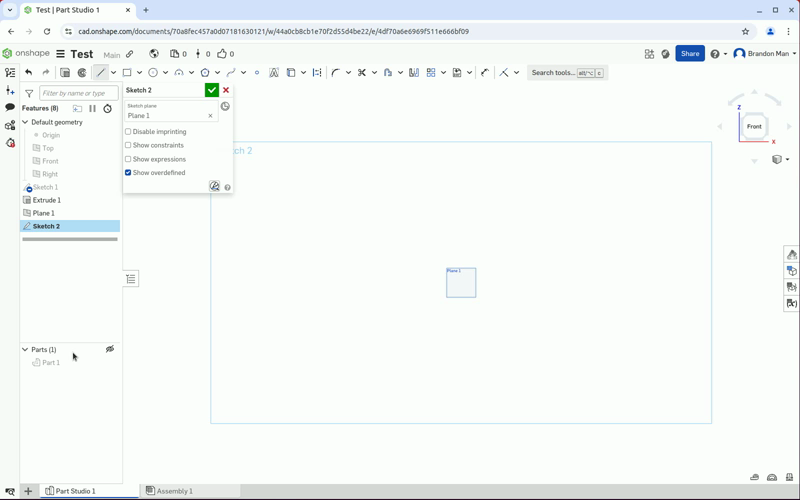
key_down(shift)
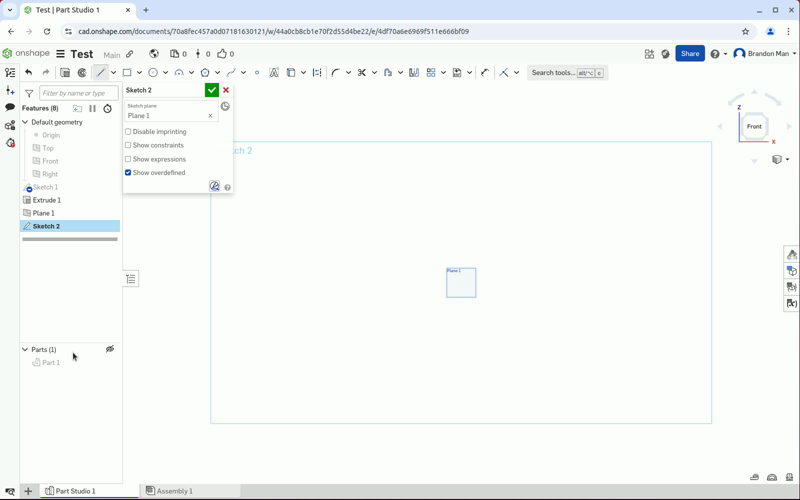
mouse_move(446, 226)
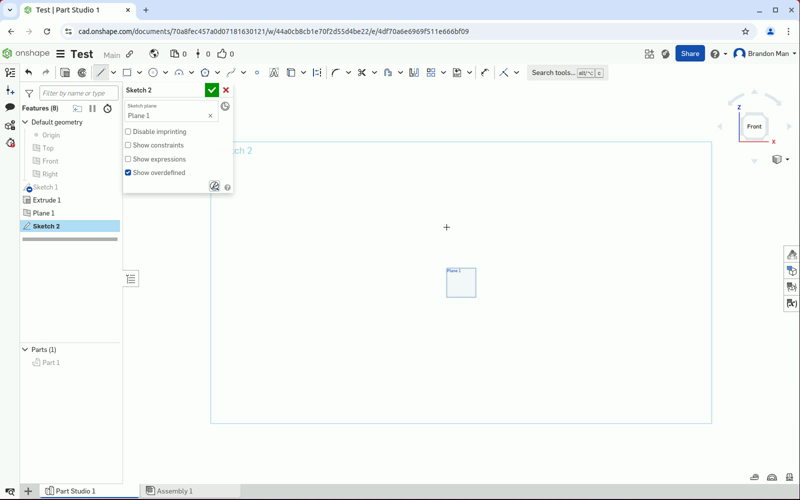
click(446, 226)
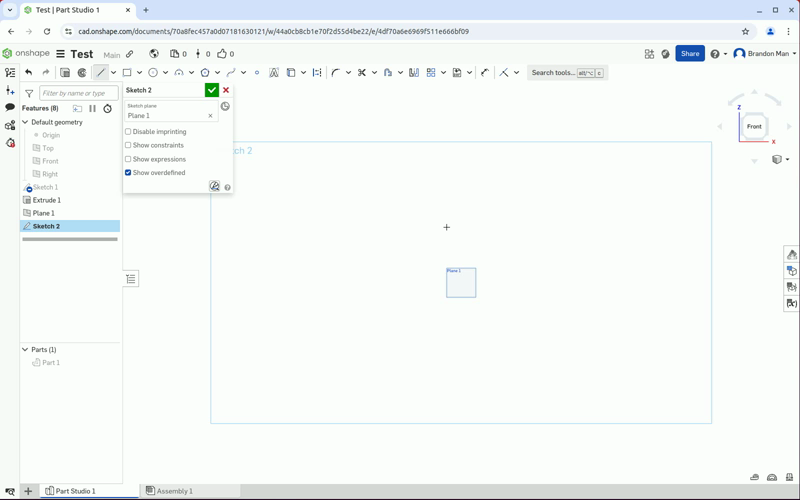
key_up(shift)
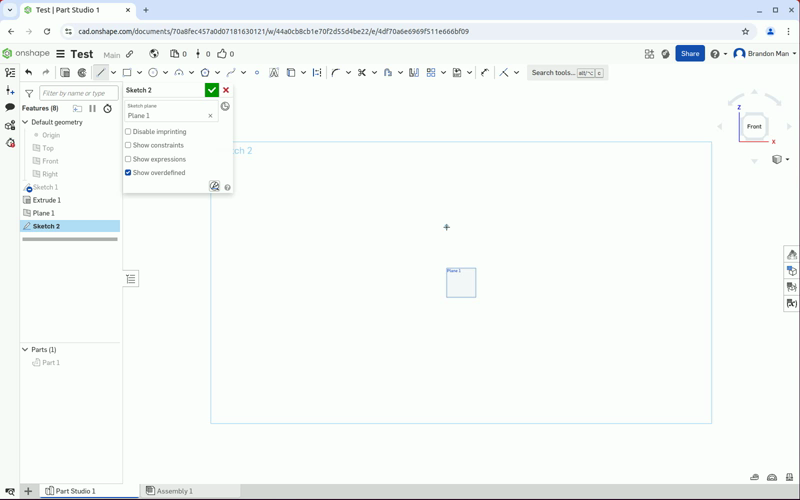
key_down(shift)
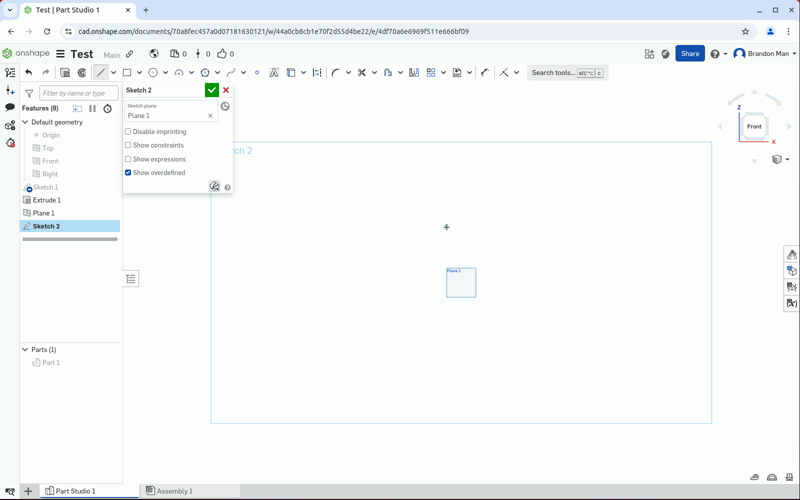
mouse_move(531, 226)
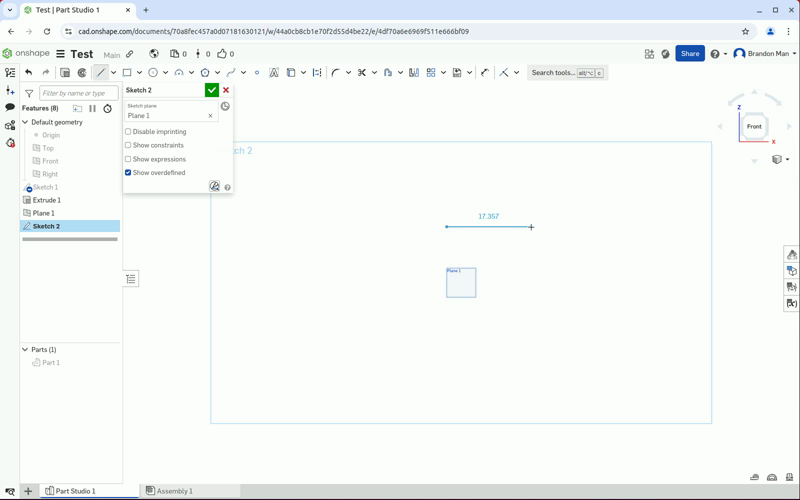
click(531, 226)
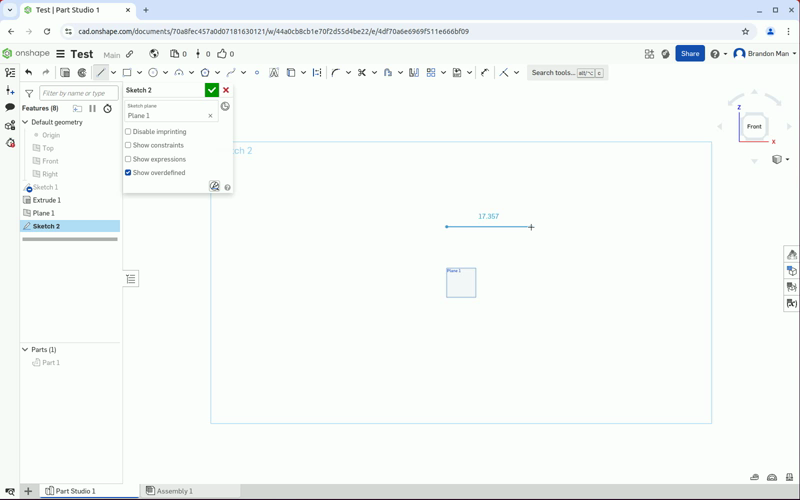
key_up(shift)
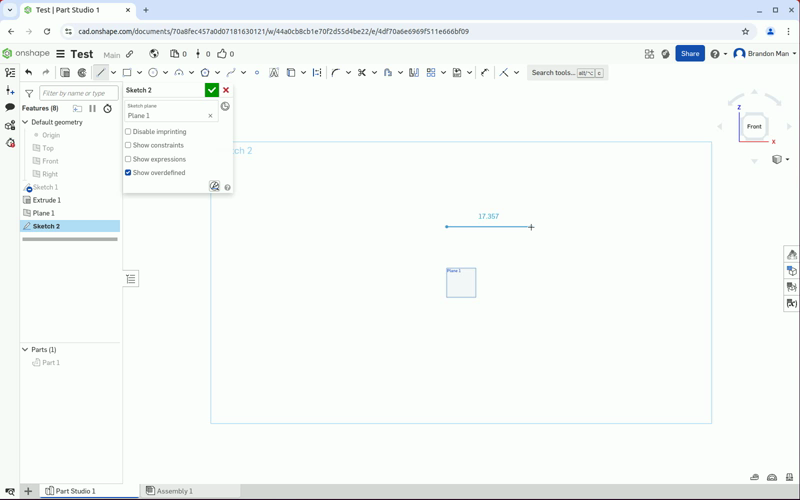
key_down(shift)
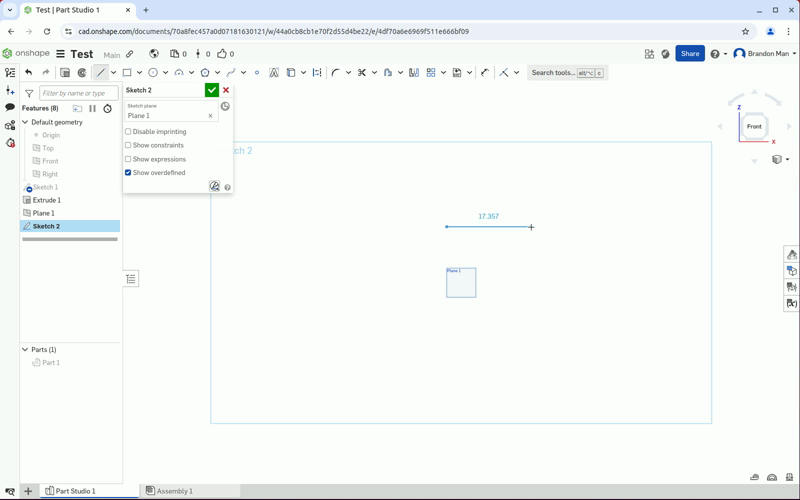
mouse_move(561, 226)
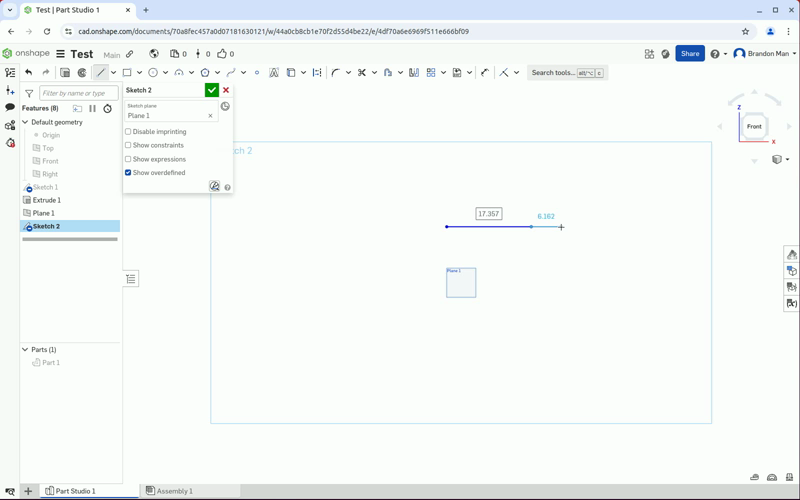
mouse_move(531, 170)
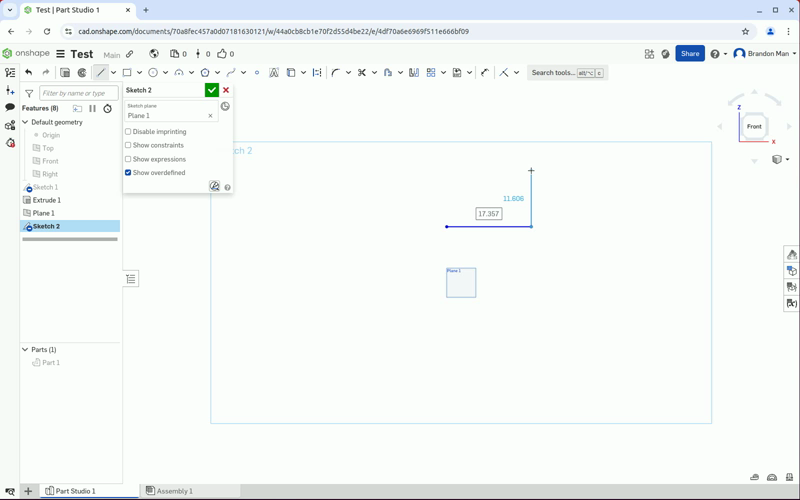
click(531, 170)
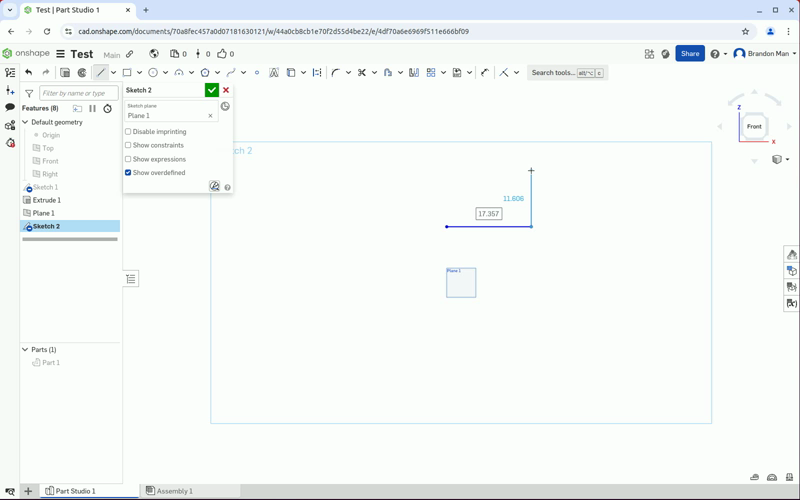
key_up(shift)
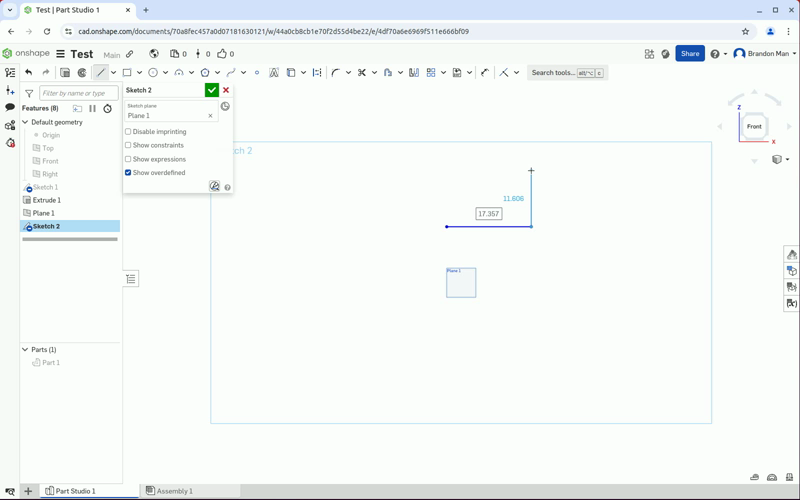
key_down(shift)
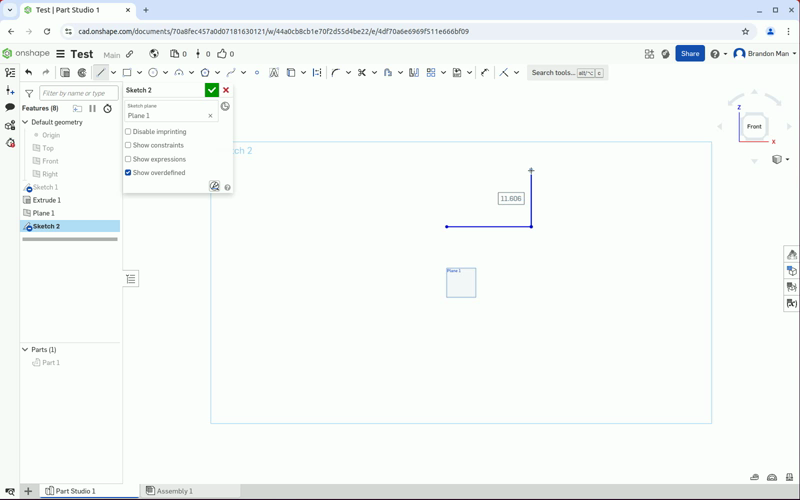
mouse_move(446, 170)
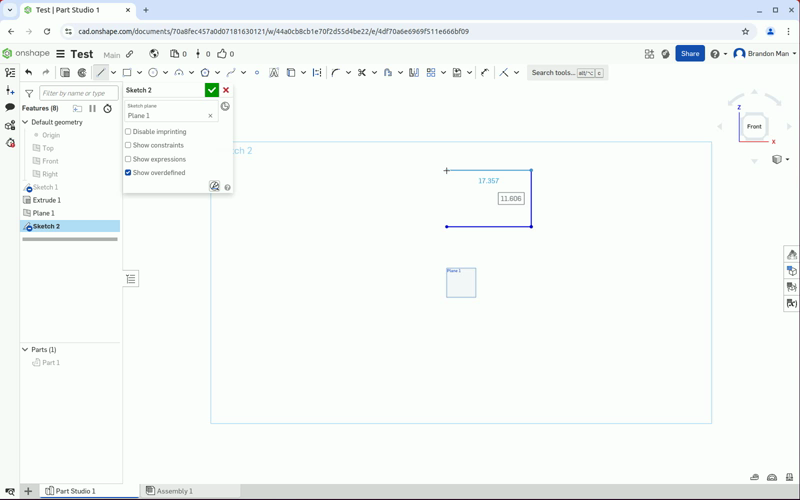
click(446, 170)
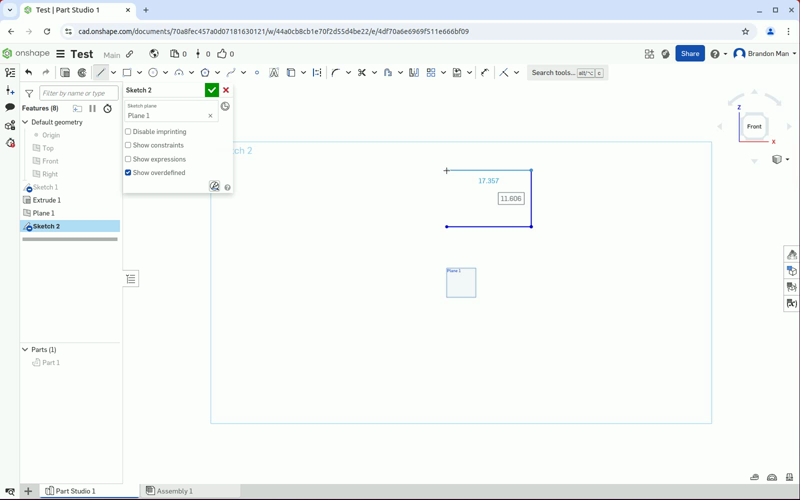
key_up(shift)
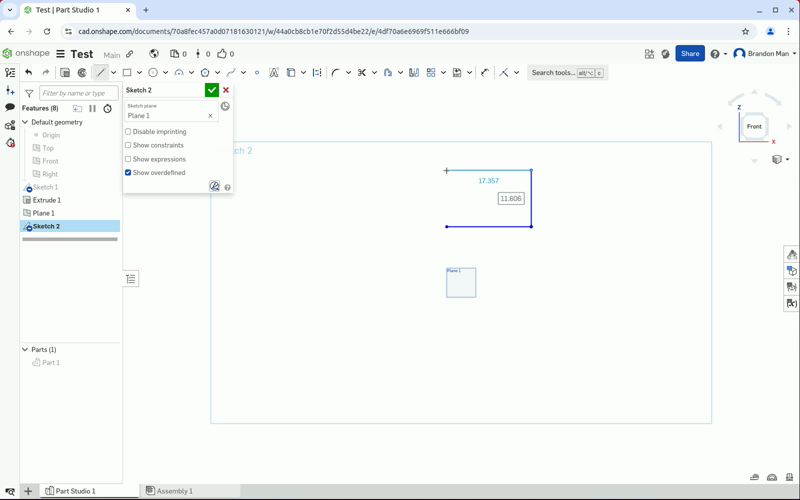
mouse_move(476, 170)
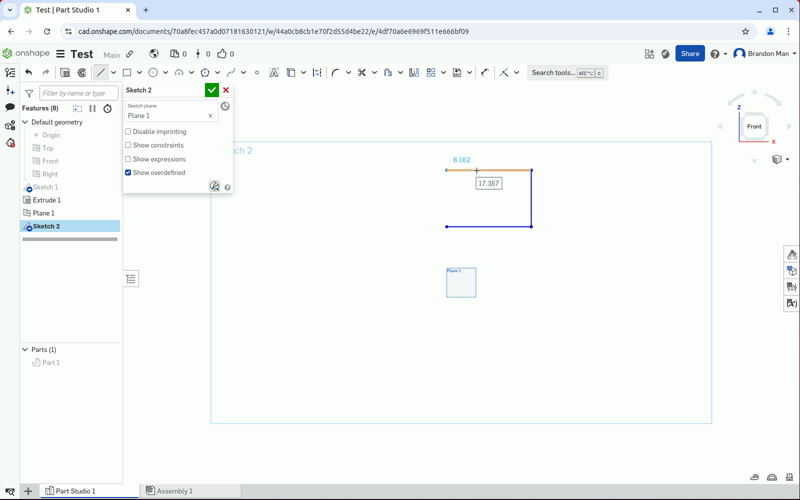
key_down(shift)
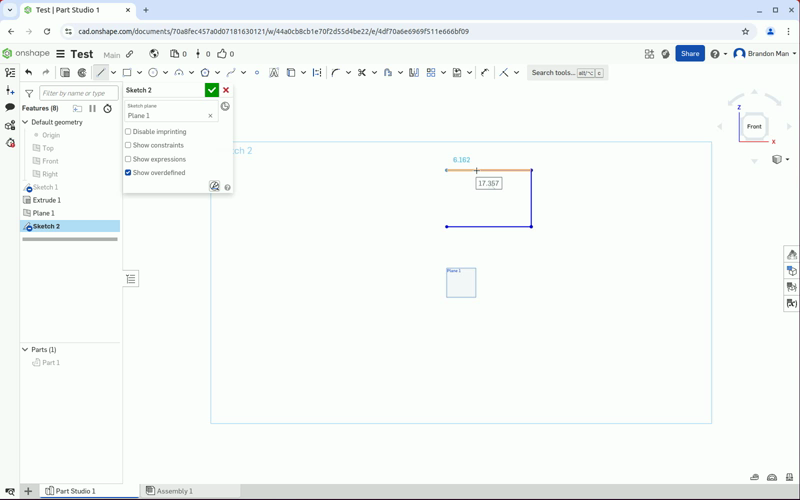
mouse_move(446, 226)
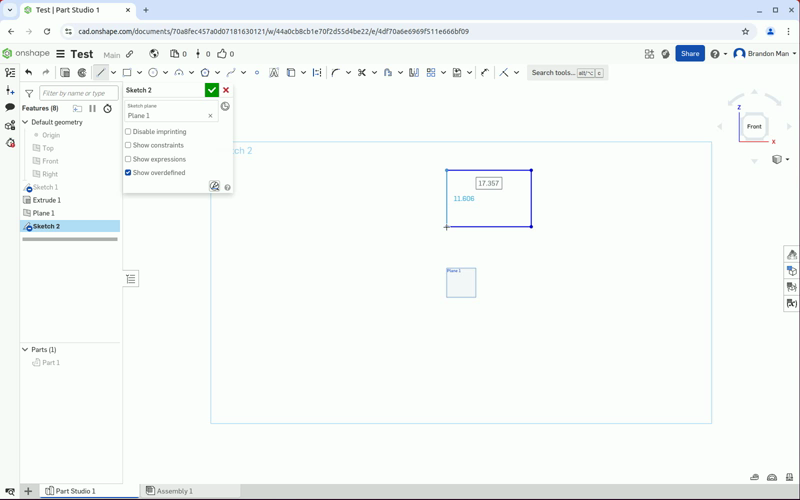
key_up(shift)
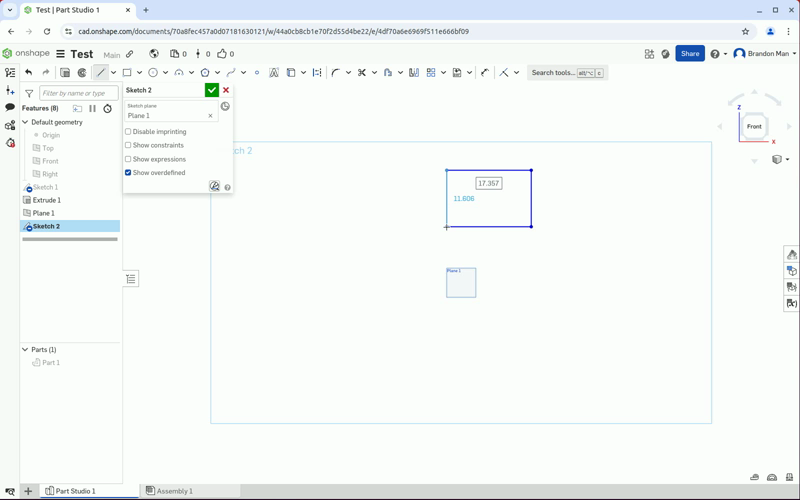
click(446, 226)
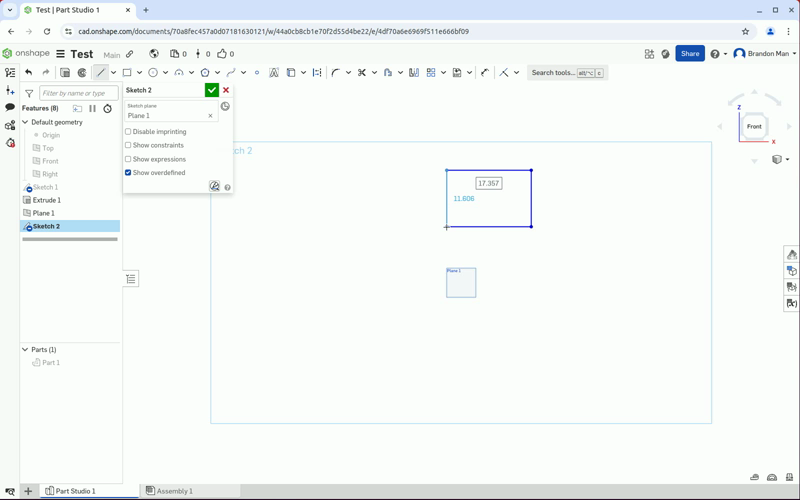
key(esc)
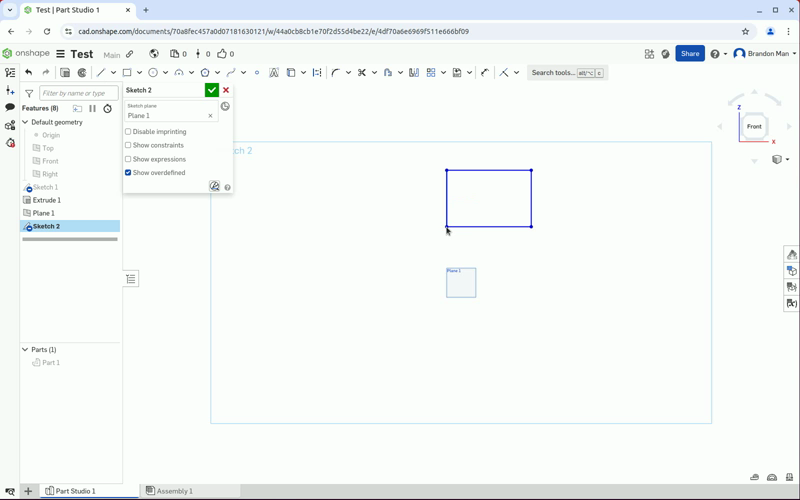
mouse_move(517, 179)
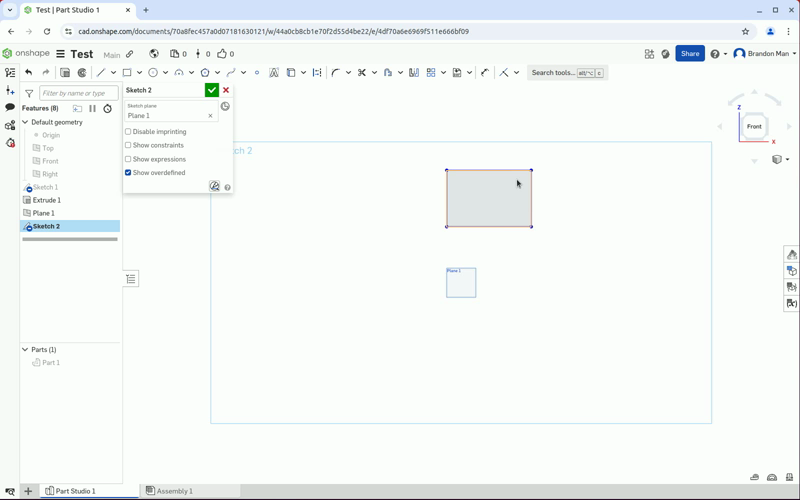
click(517, 179)
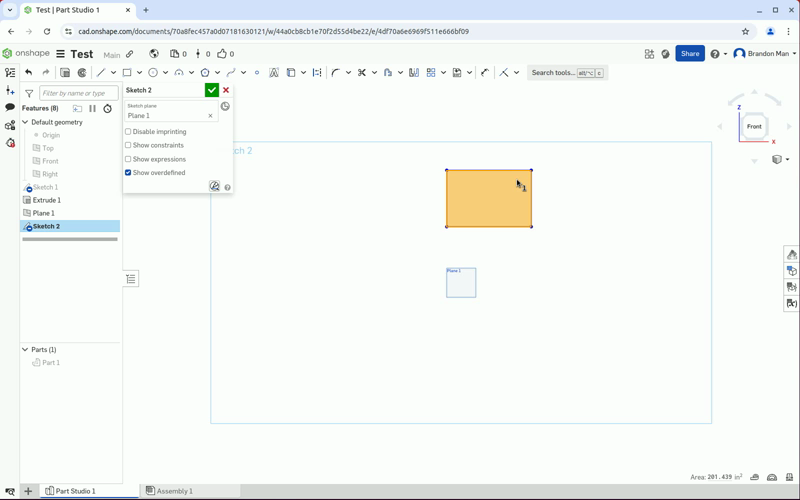
mouse_move(73, 352)
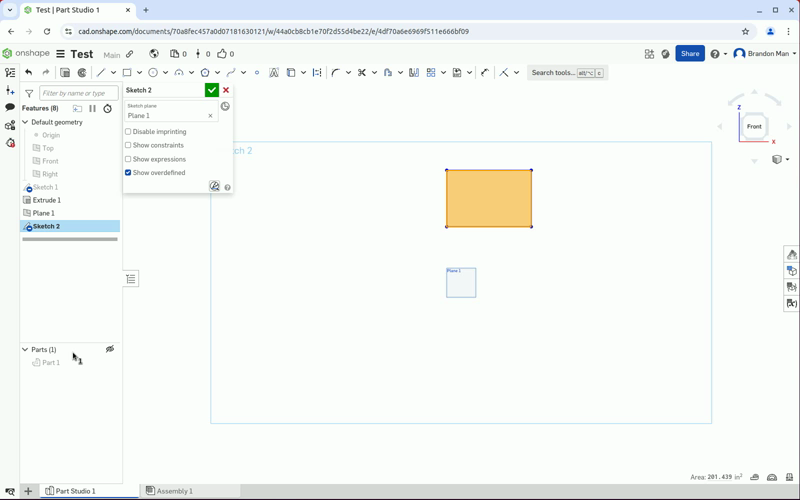
key(shift+y)
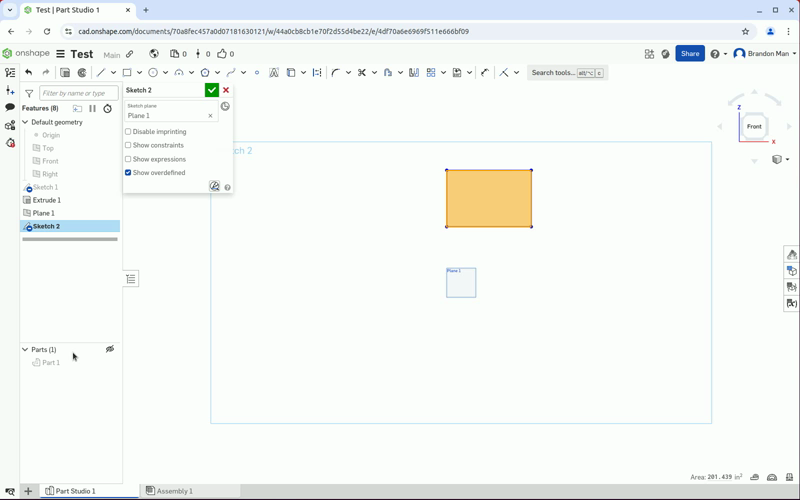
key(shift+e)
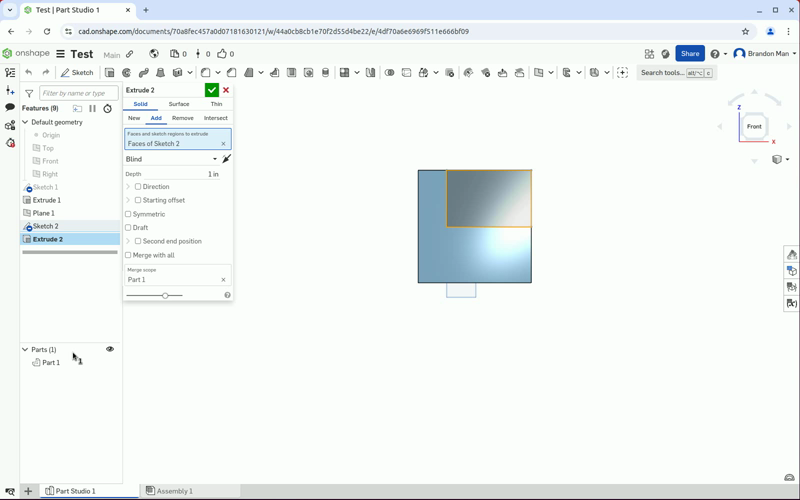
mouse_move(143, 106)
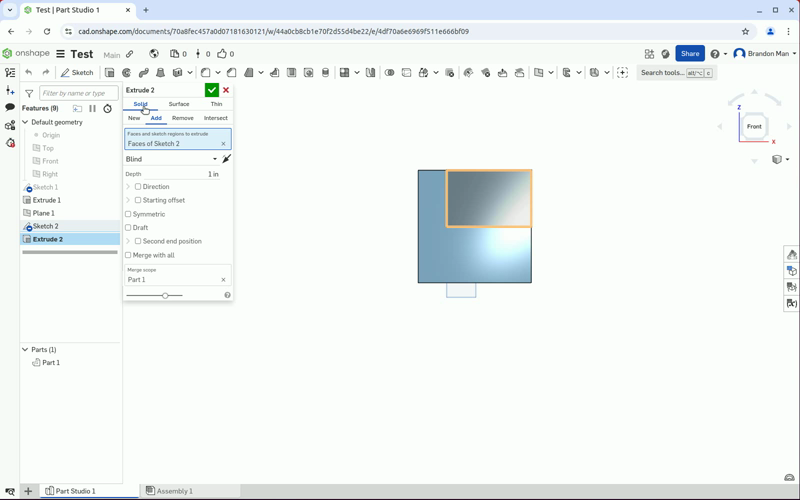
click(143, 106)
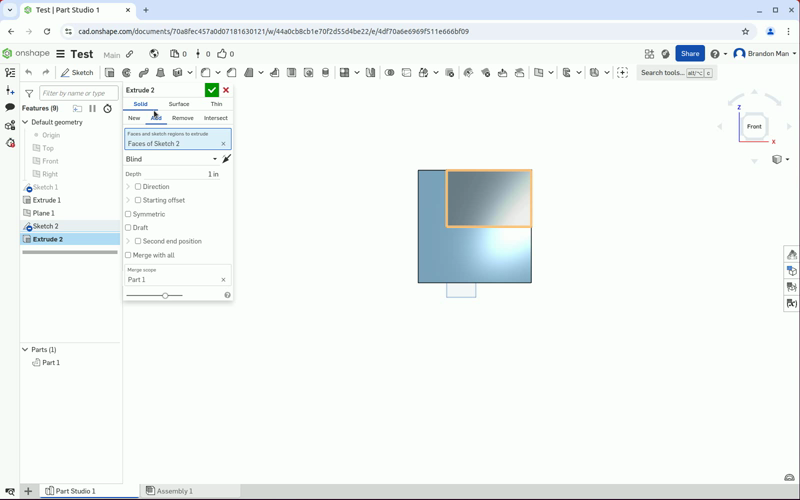
mouse_move(186, 120)
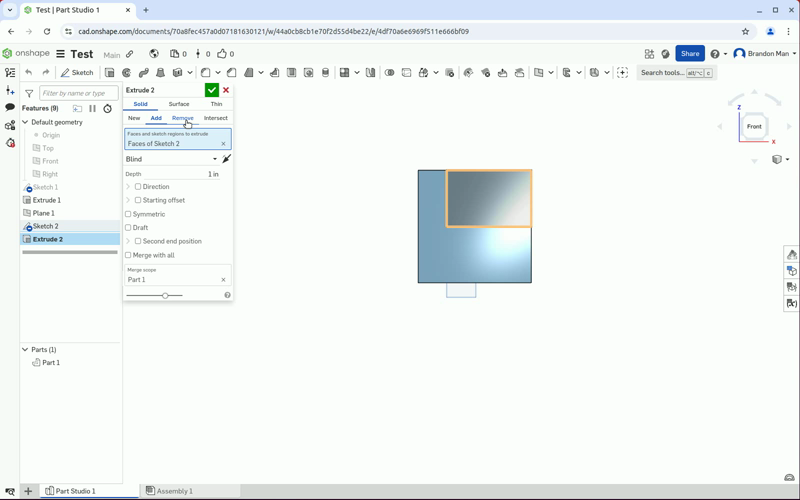
click(186, 120)
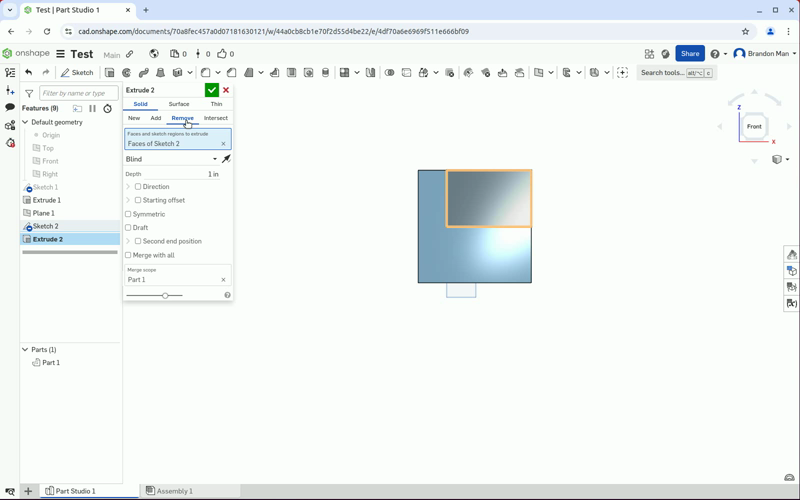
key(tab, 4)
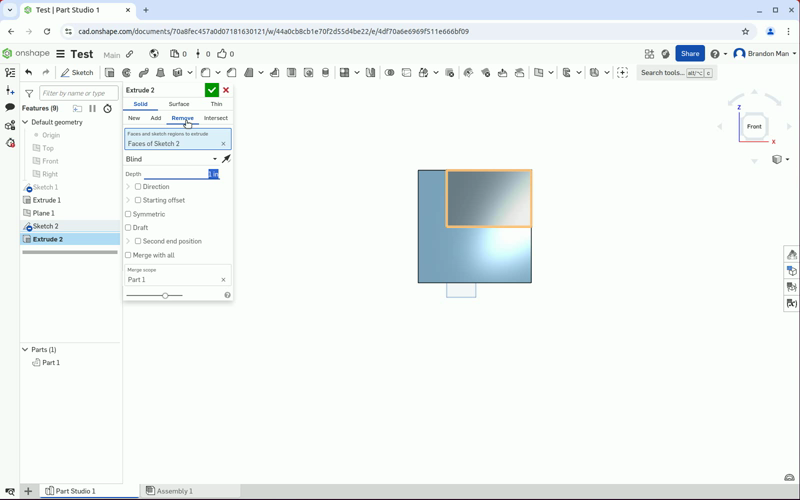
text(11.554)
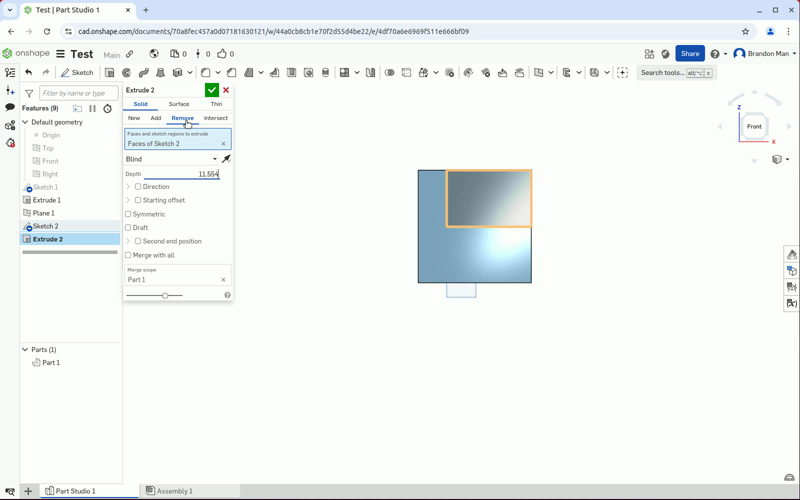
key(tab, 6)
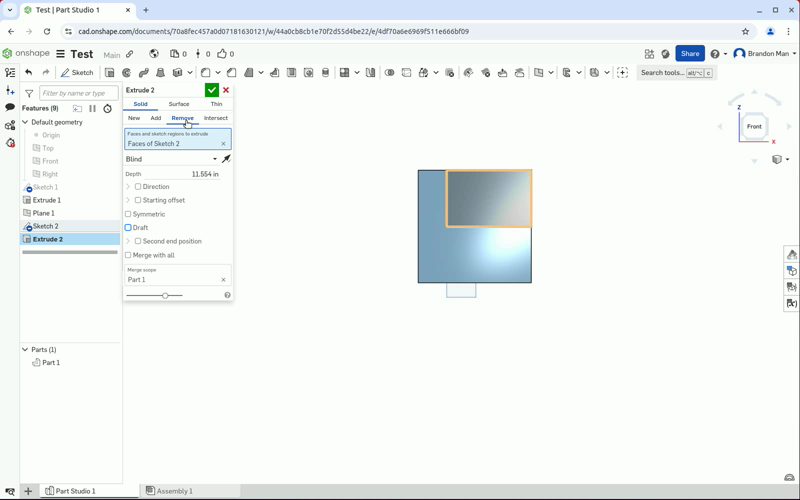
key(space)
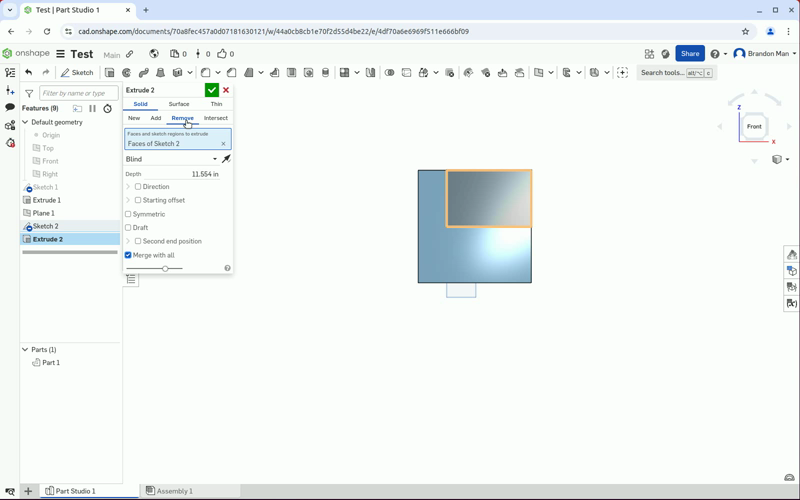
key(enter)
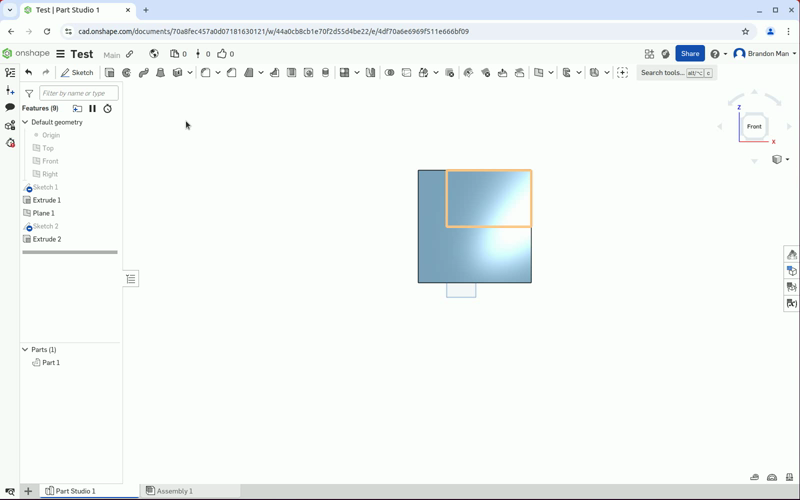
key(shift+h)
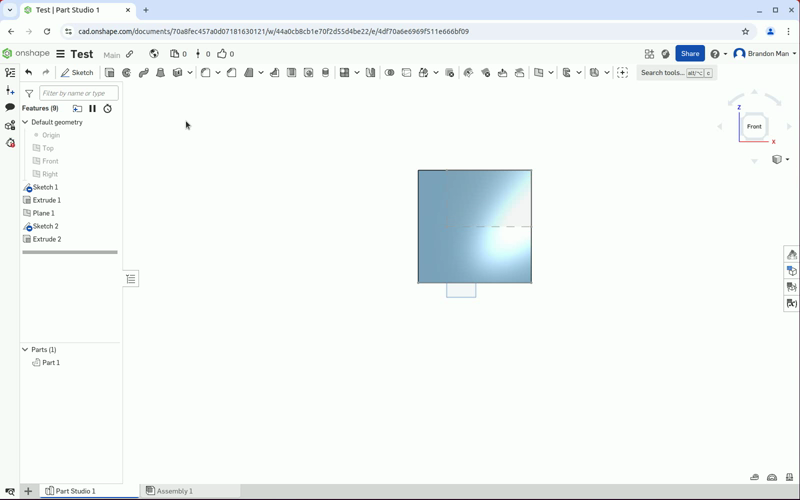
key(shift+h)
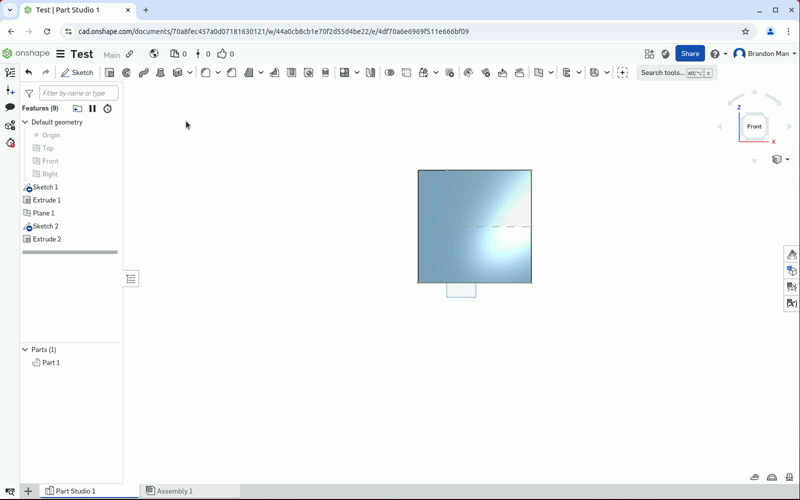
key(shift+7)
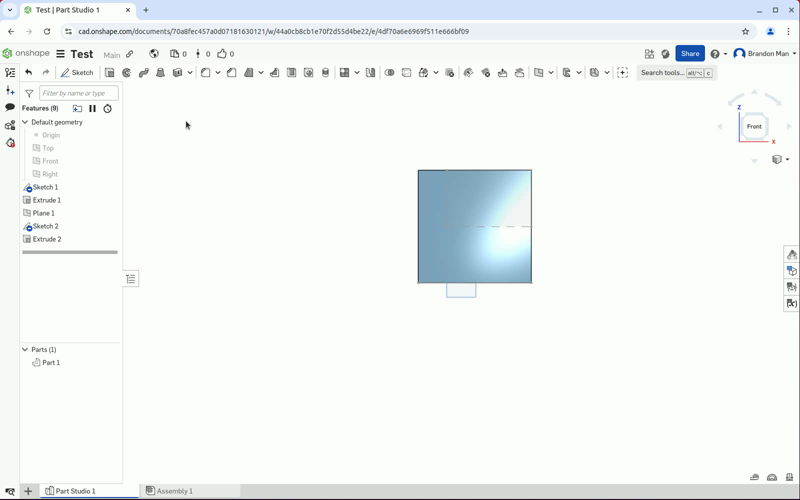
key(left, 2)
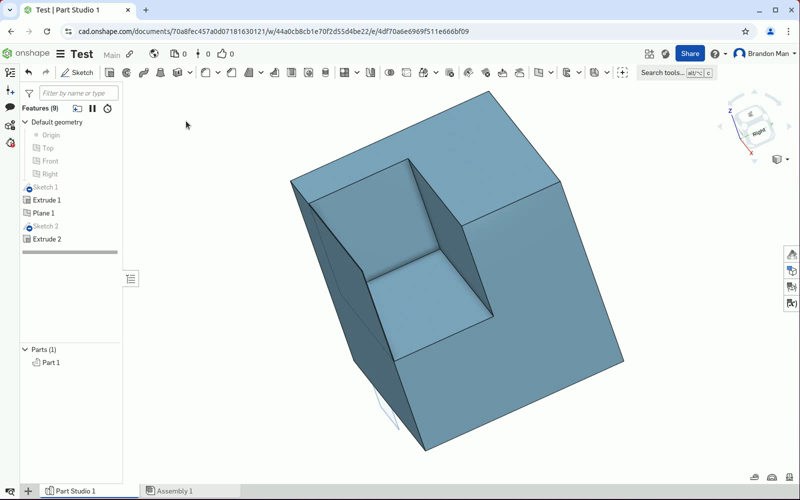
key(down, 2)
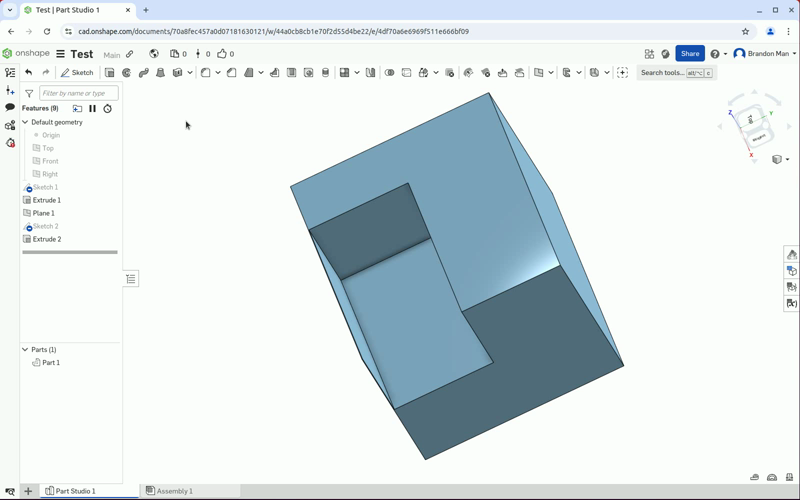
key(up, 2)
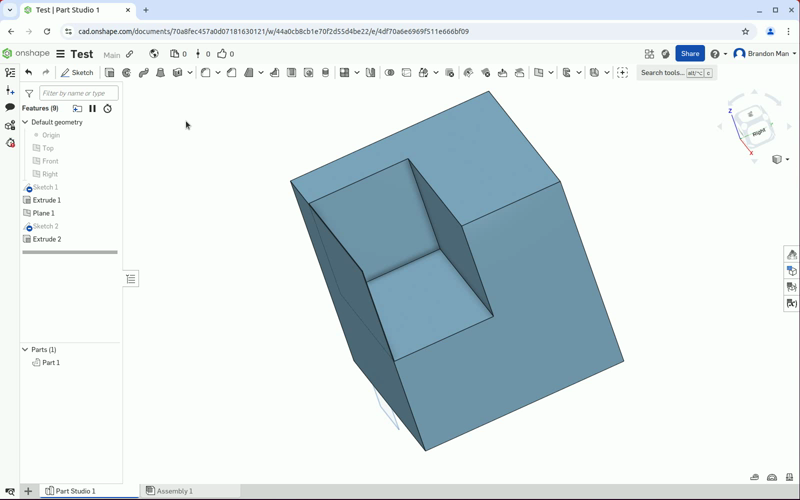
key(right, 2)
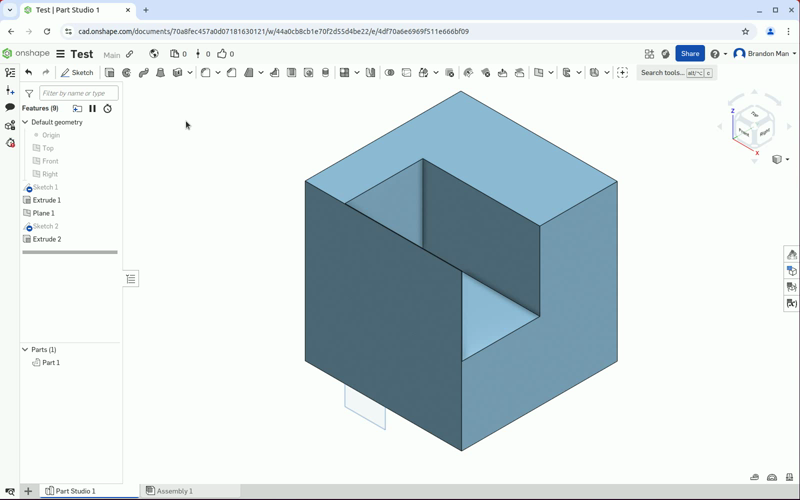
mouse_move(73, 189)
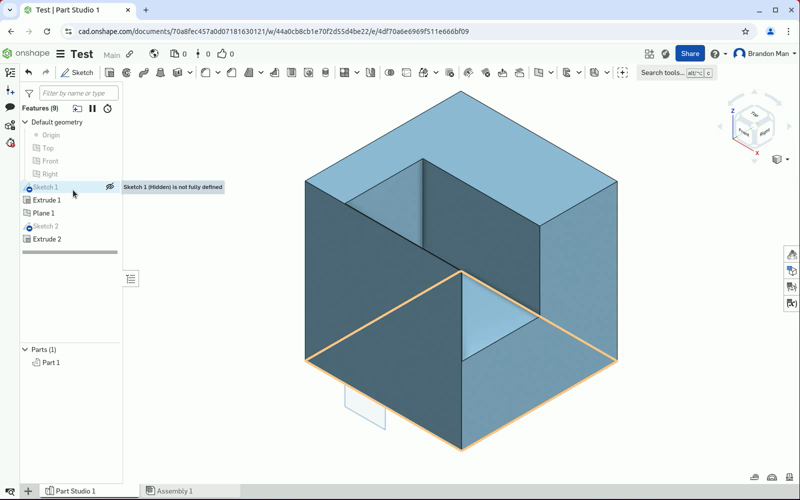
click(73, 189)